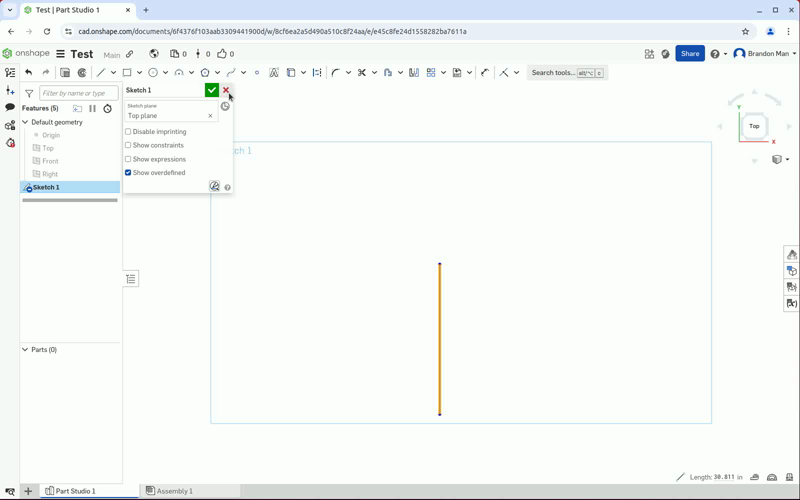
key(shift+h)
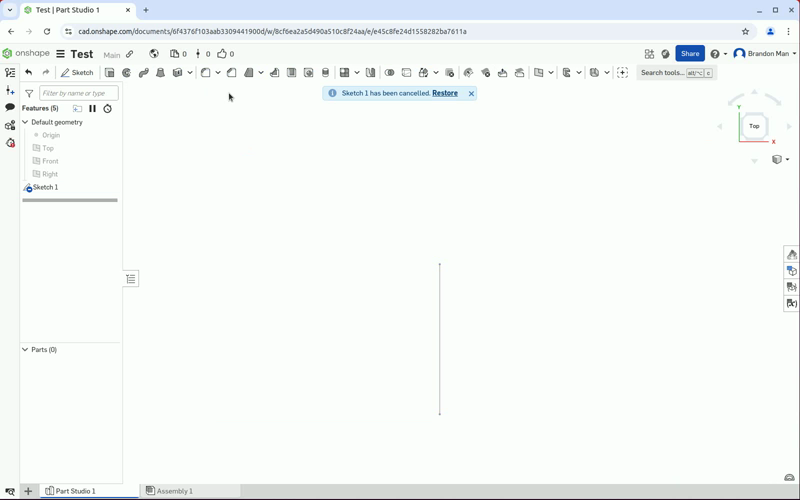
key(shift+s)
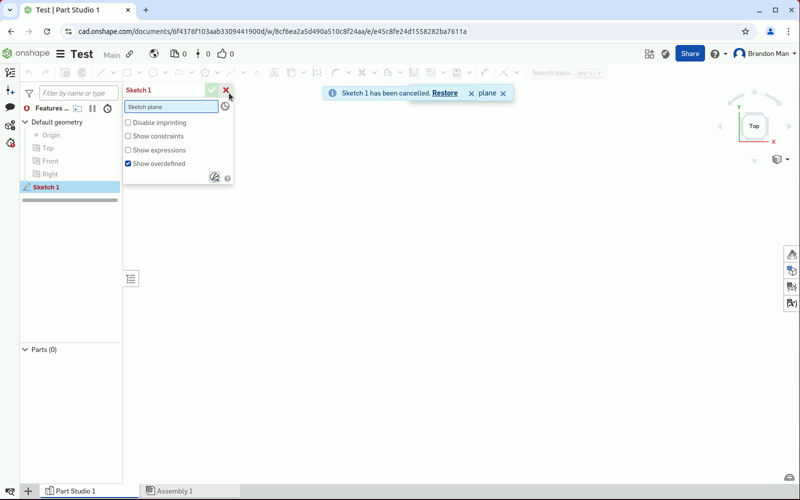
mouse_move(73, 150)
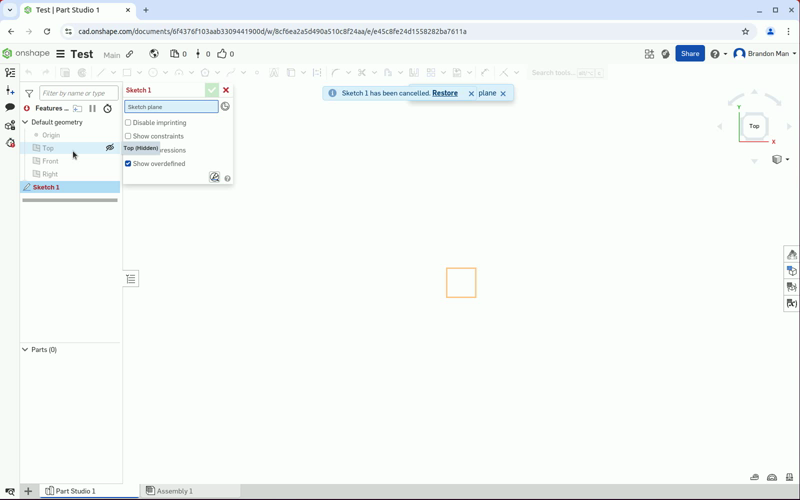
click(73, 150)
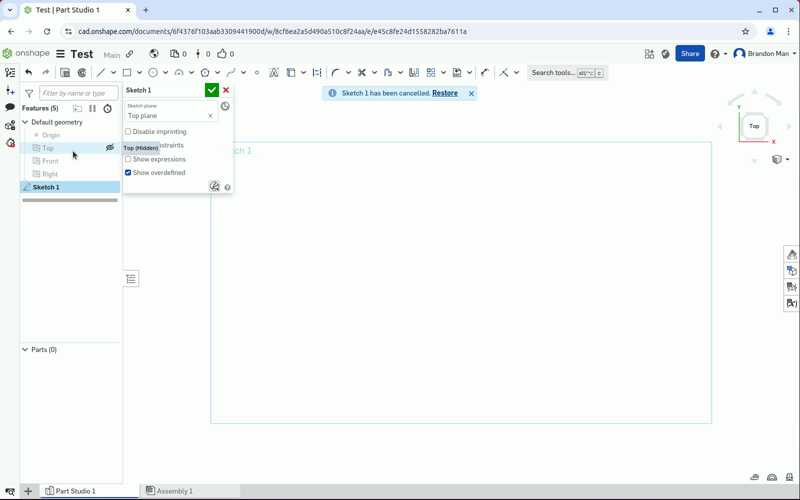
mouse_move(73, 352)
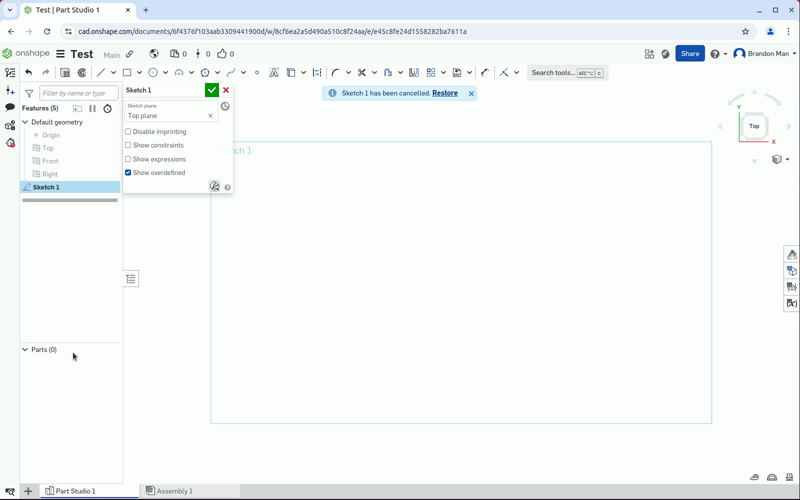
key(y)
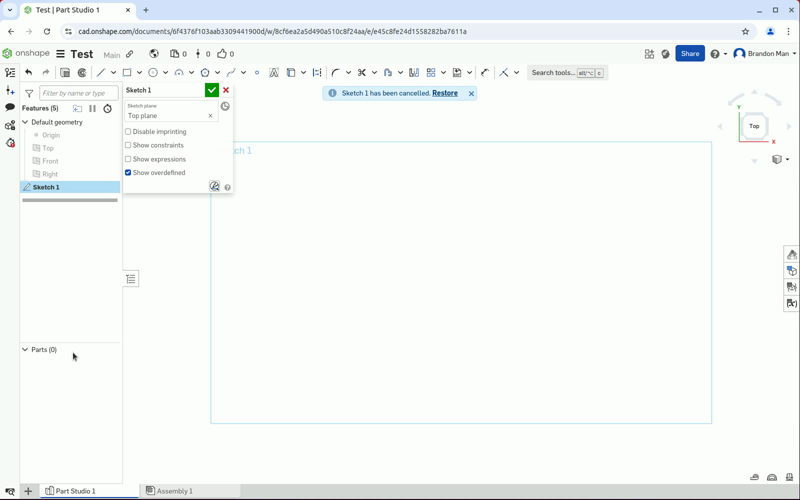
key(l)
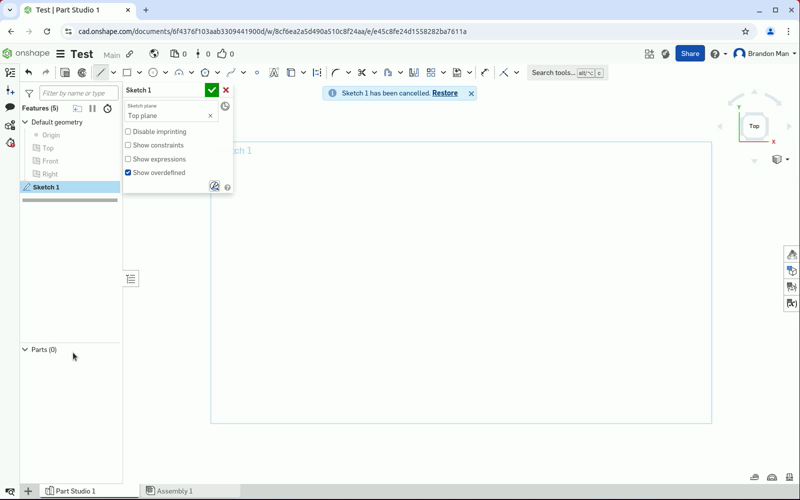
key_down(shift)
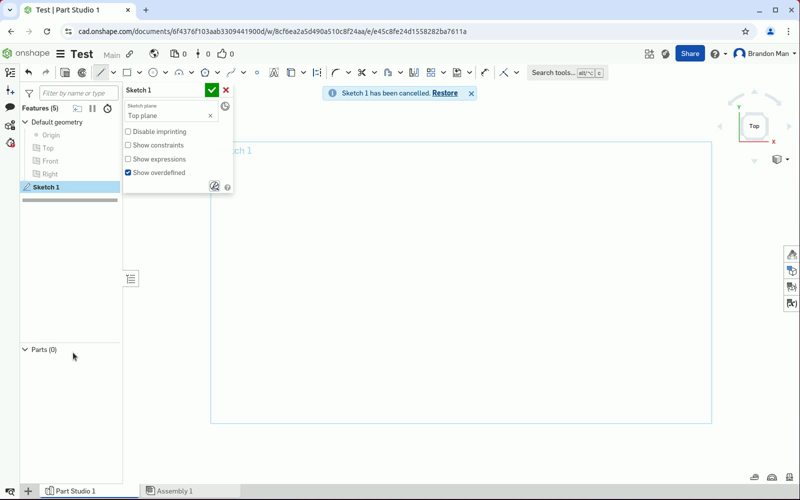
mouse_move(407, 305)
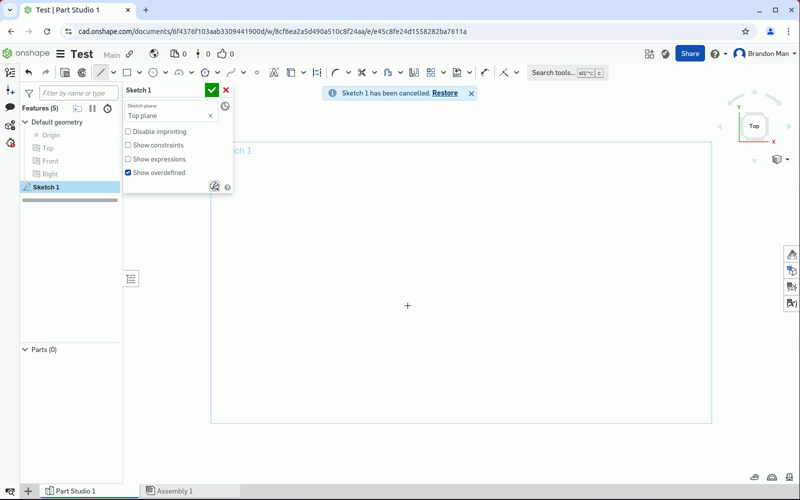
click(407, 305)
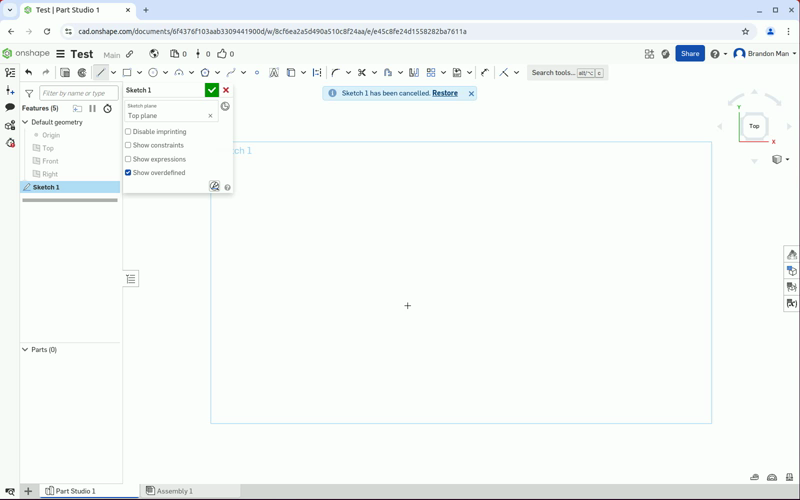
key_up(shift)
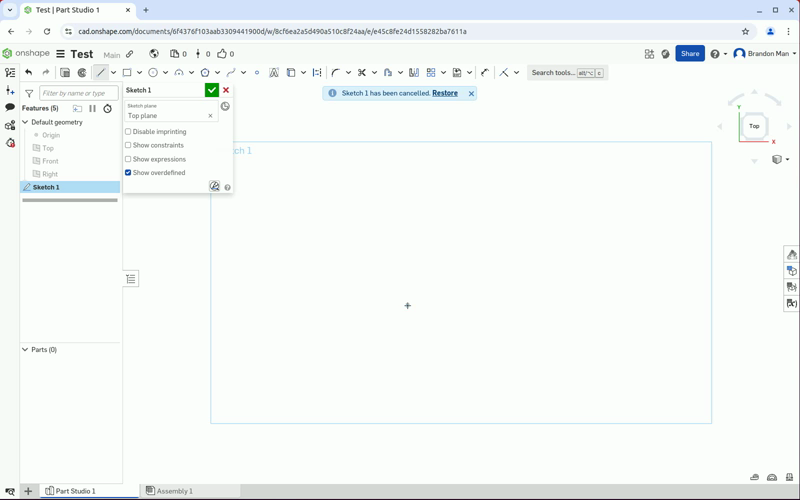
key_down(shift)
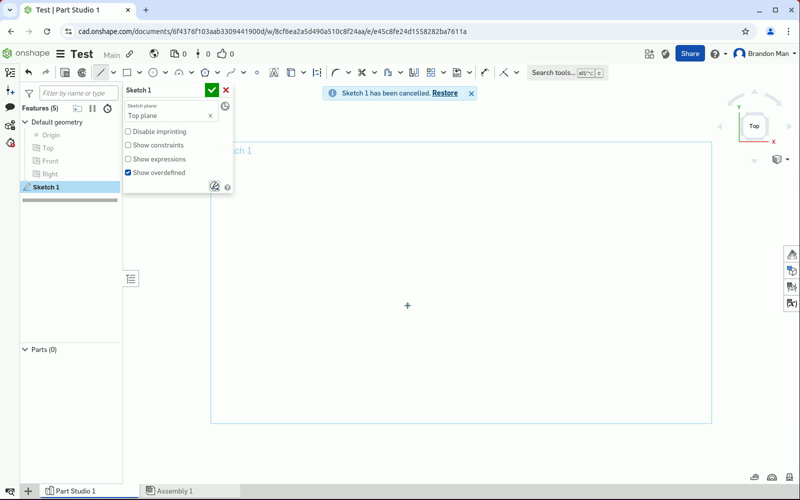
mouse_move(567, 305)
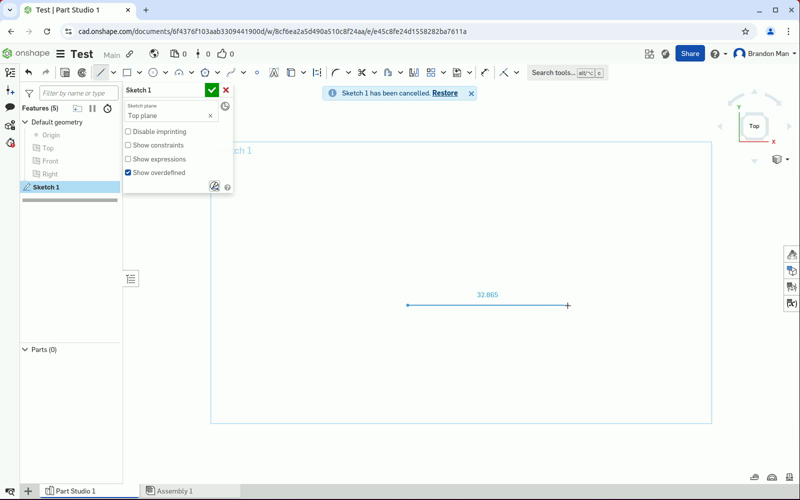
click(567, 305)
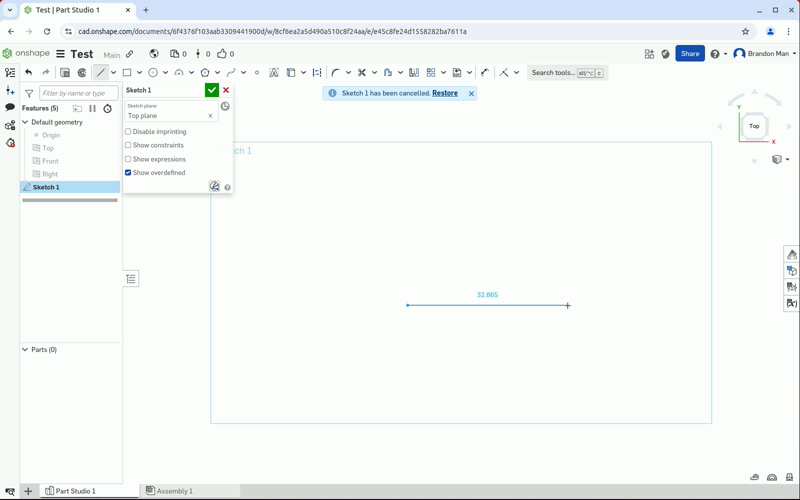
key_up(shift)
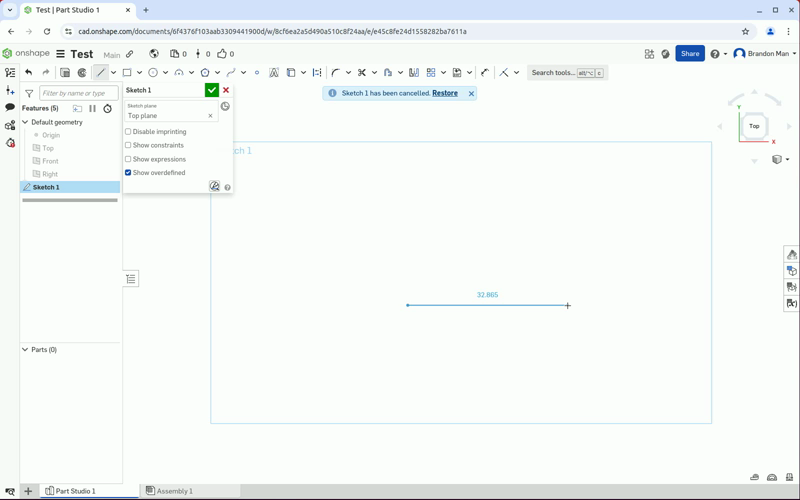
key_down(shift)
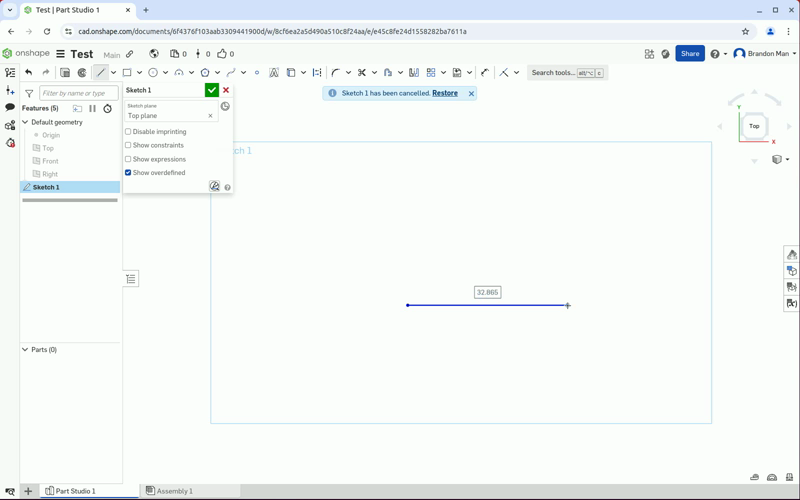
mouse_move(567, 198)
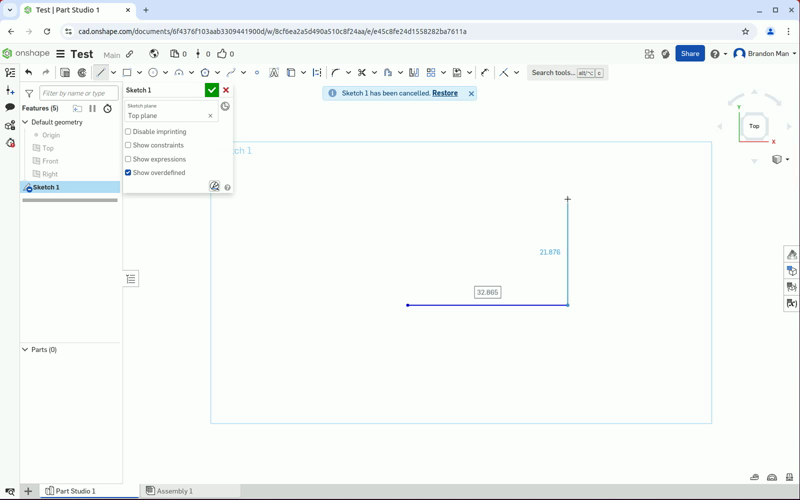
click(567, 198)
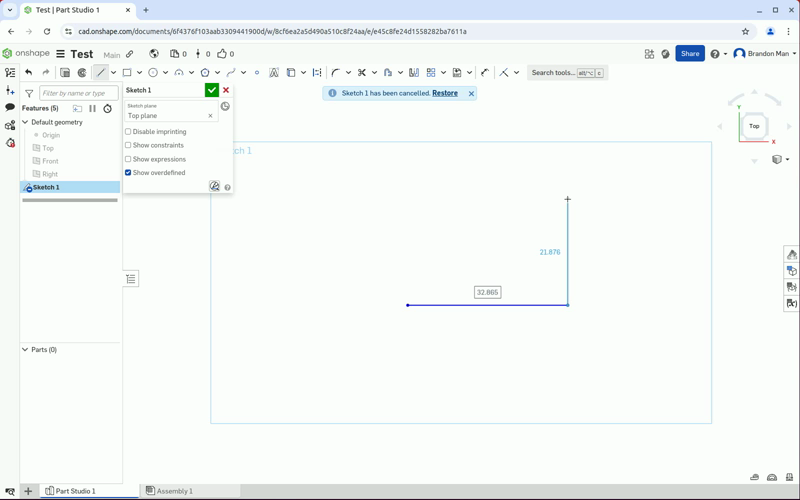
key_up(shift)
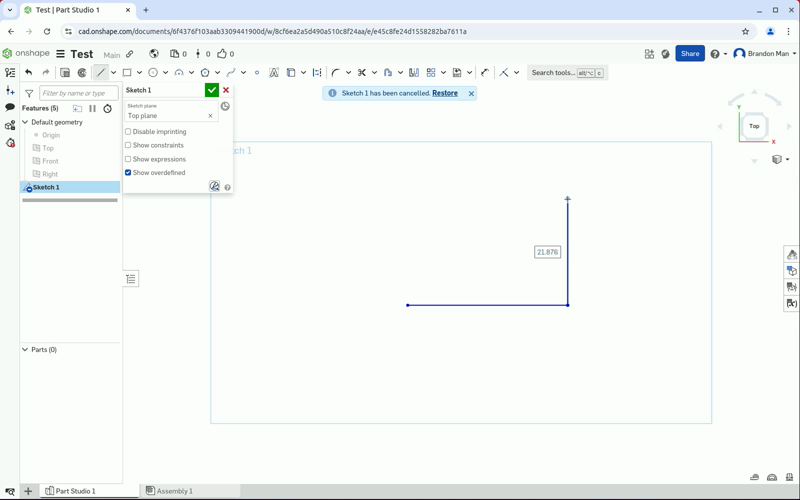
key_down(shift)
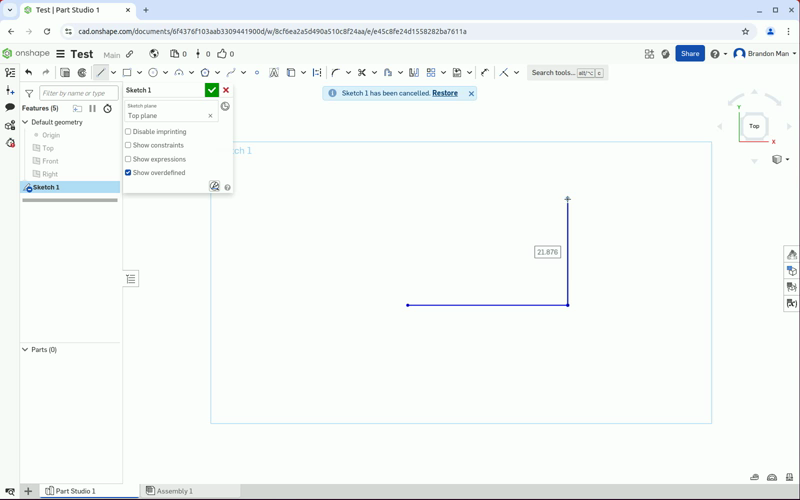
mouse_move(407, 198)
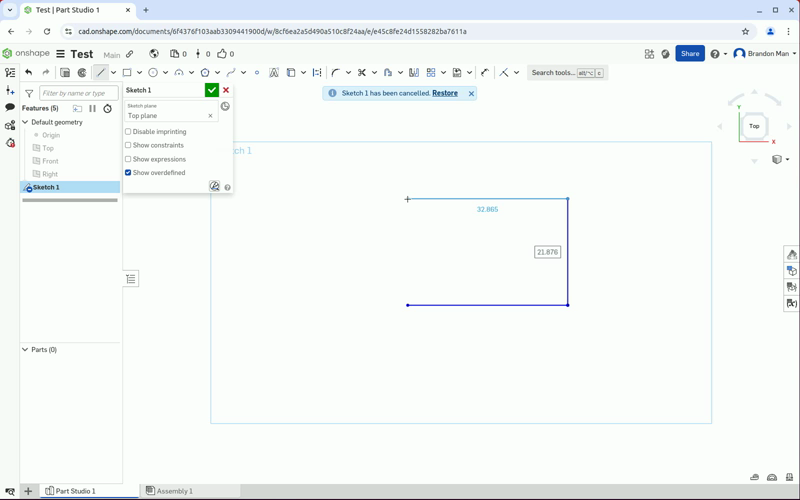
click(407, 198)
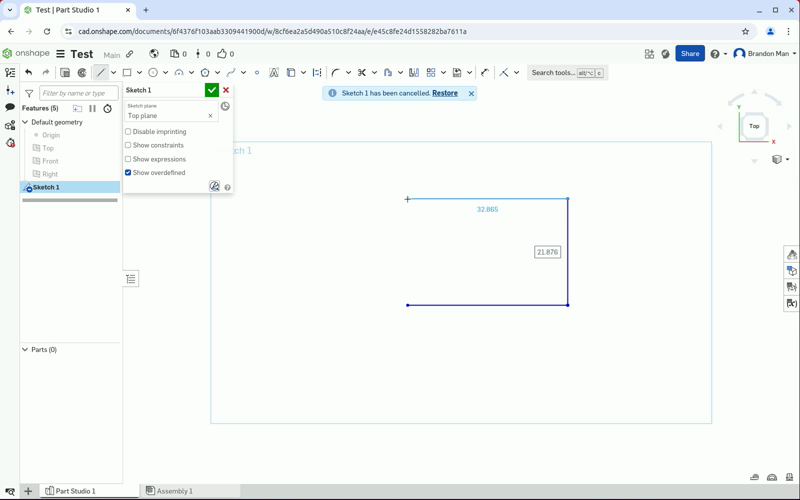
key_up(shift)
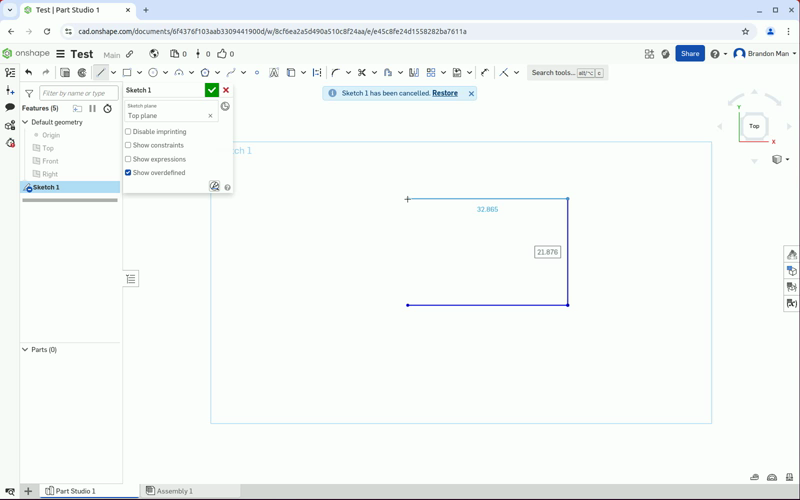
key_down(shift)
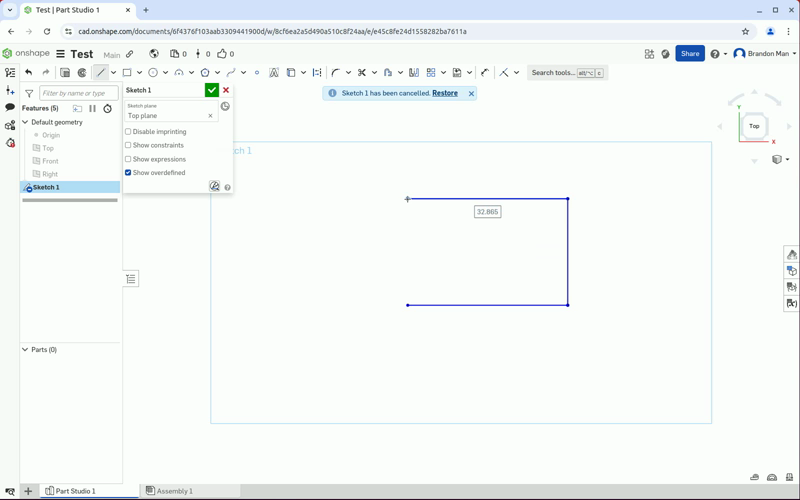
mouse_move(407, 305)
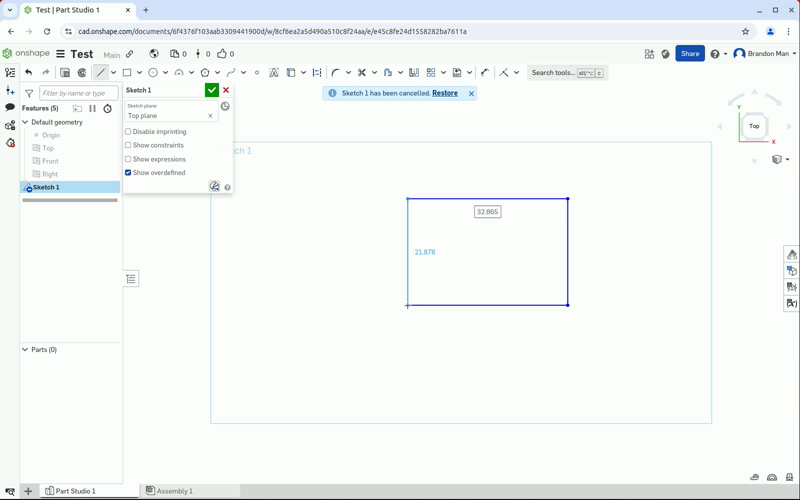
key_up(shift)
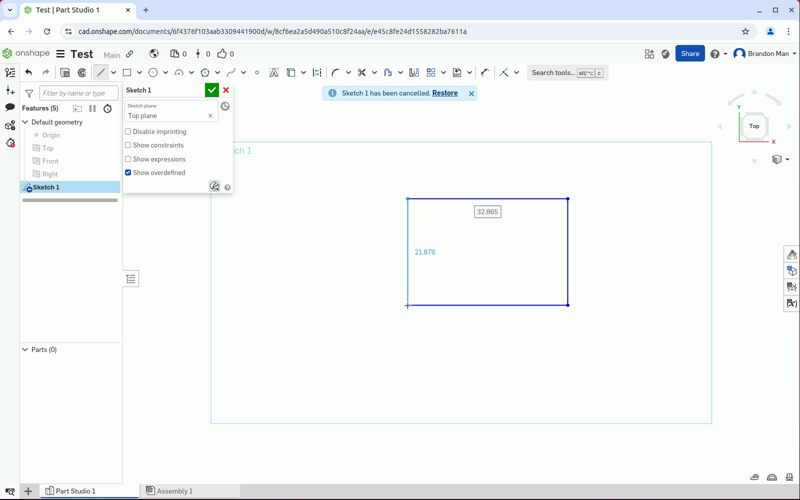
click(407, 305)
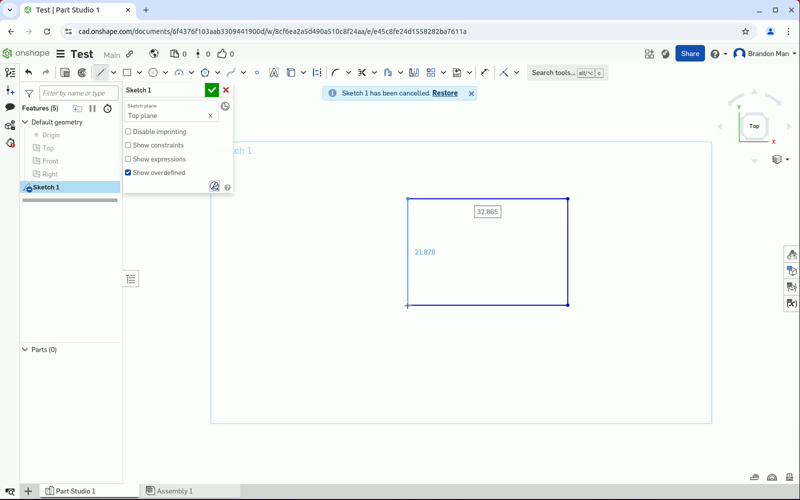
key(esc)
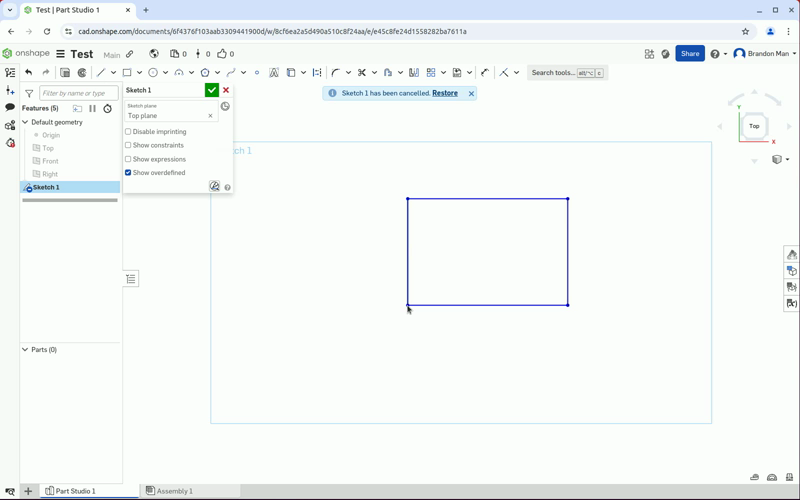
mouse_move(448, 268)
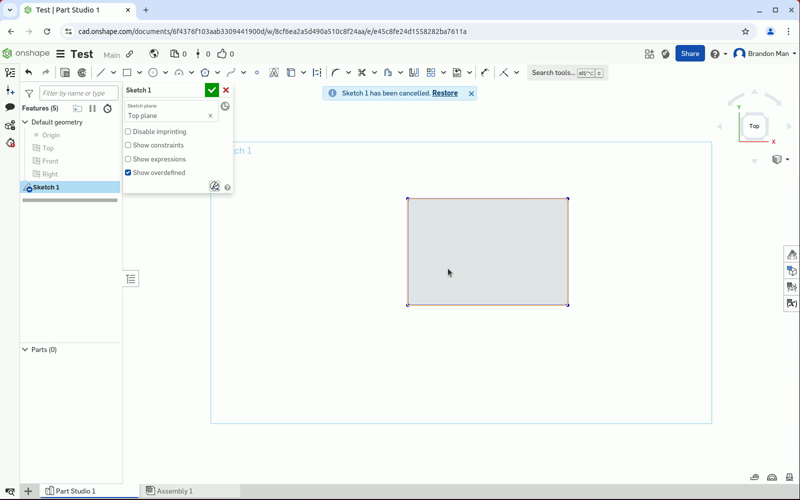
click(448, 268)
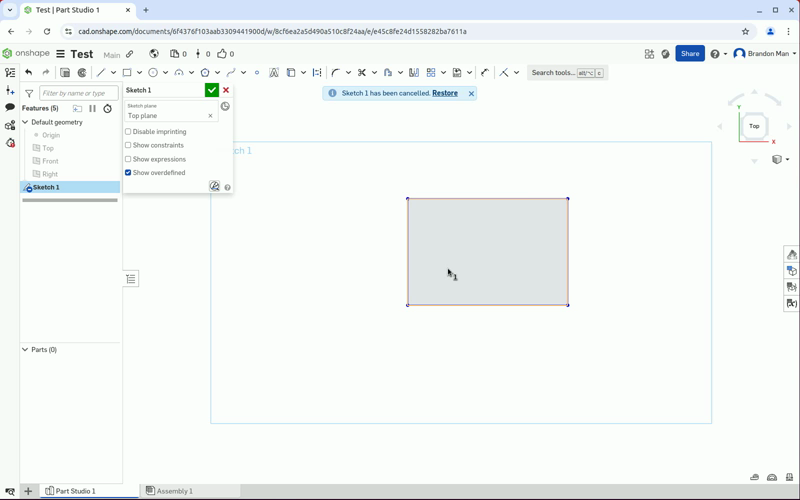
mouse_move(73, 352)
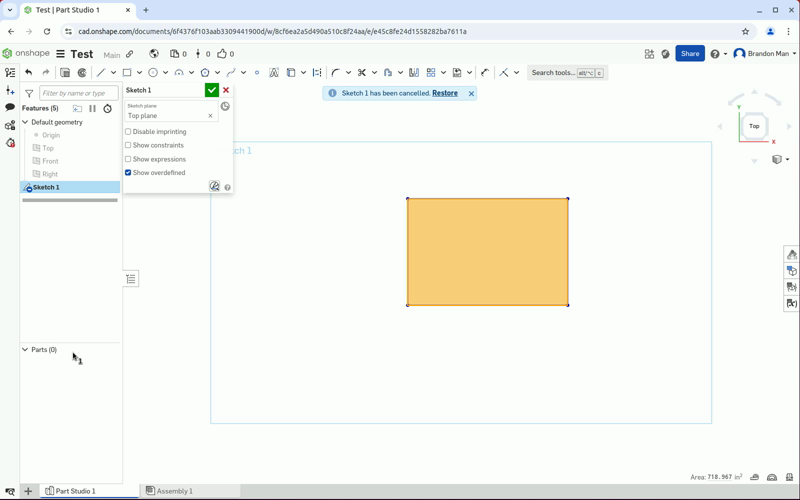
key(shift+y)
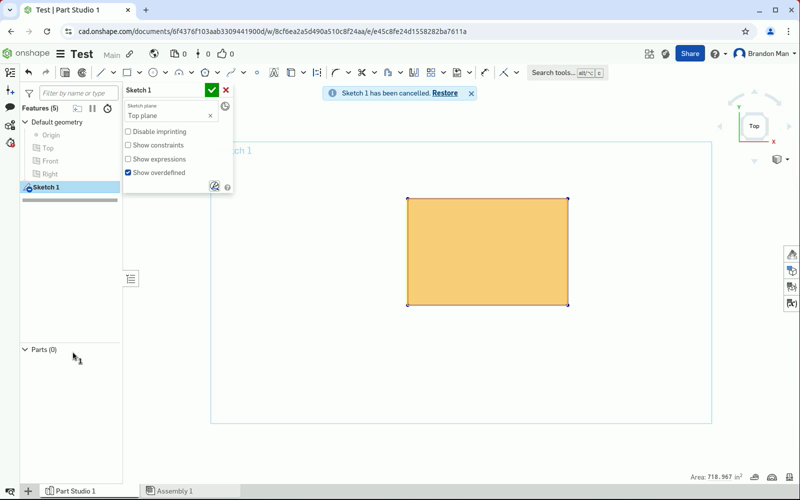
key(shift+e)
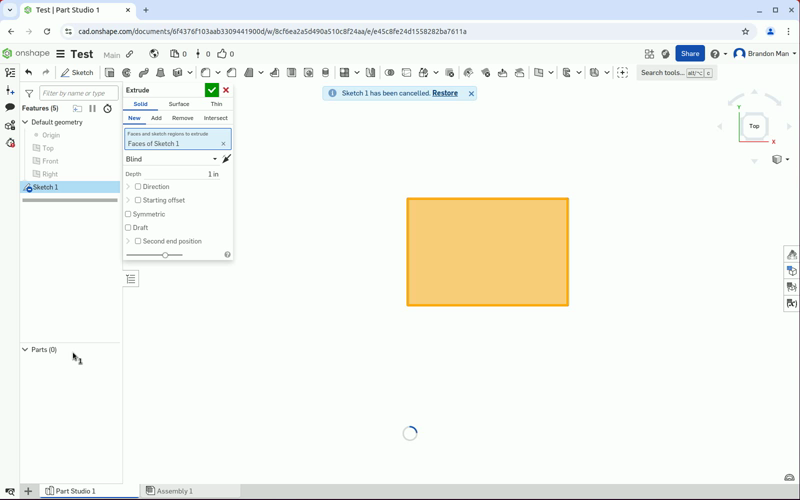
mouse_move(143, 106)
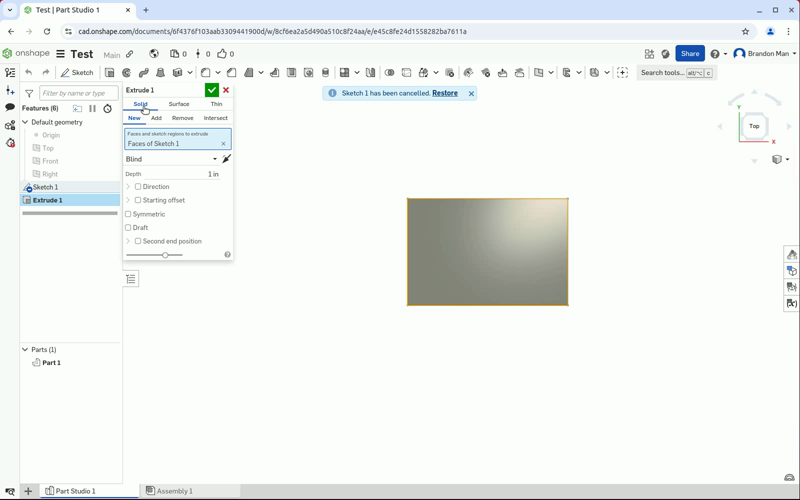
click(143, 106)
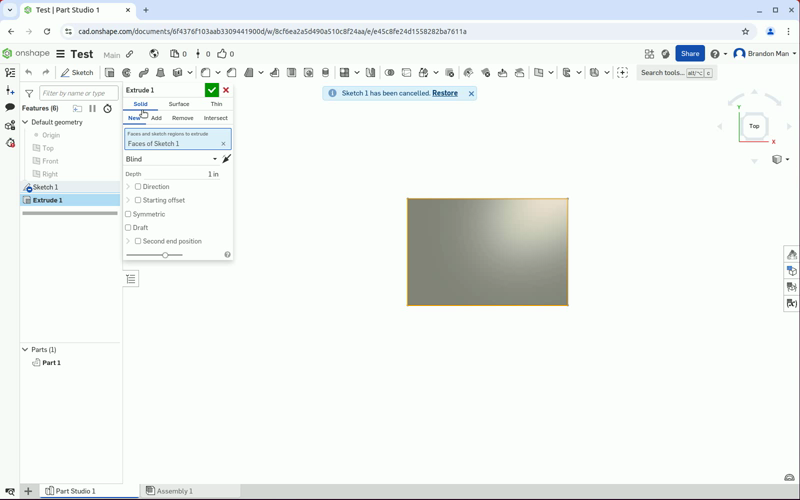
mouse_move(137, 120)
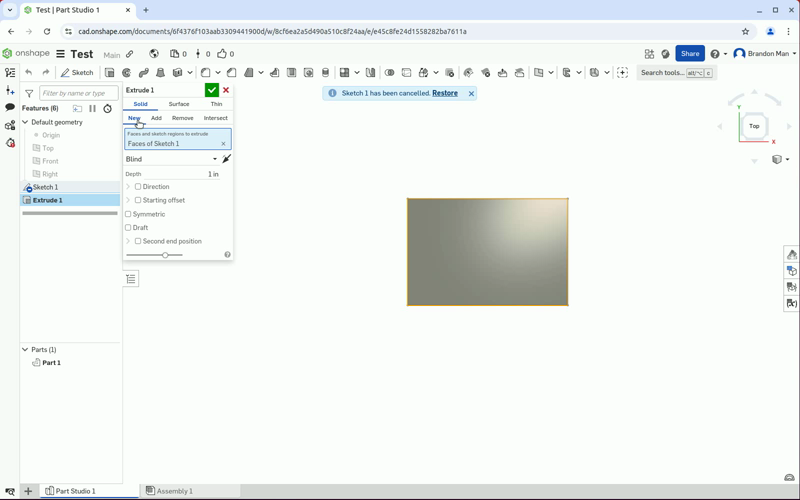
click(137, 120)
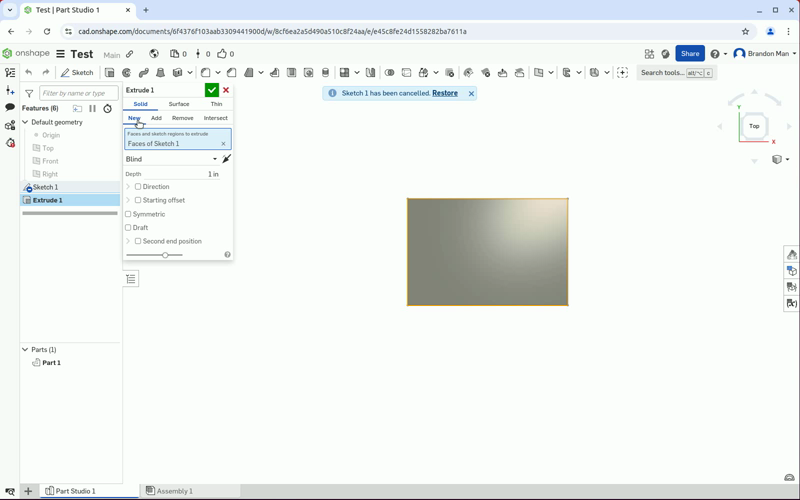
key(tab, 4)
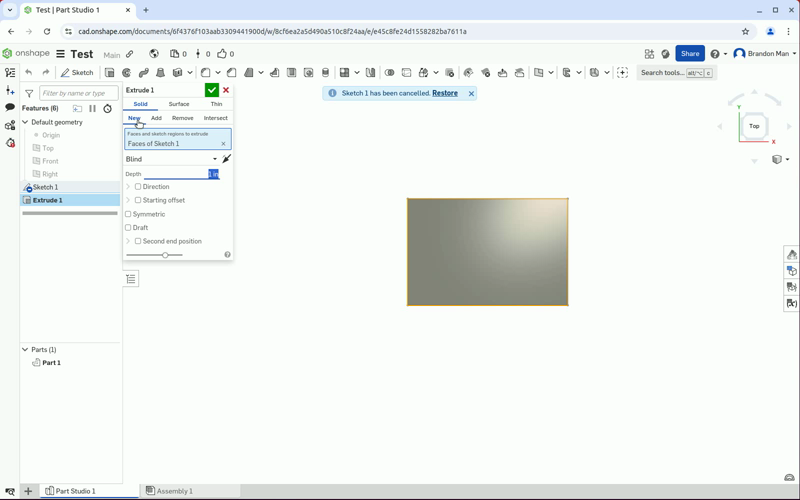
text(1.204)
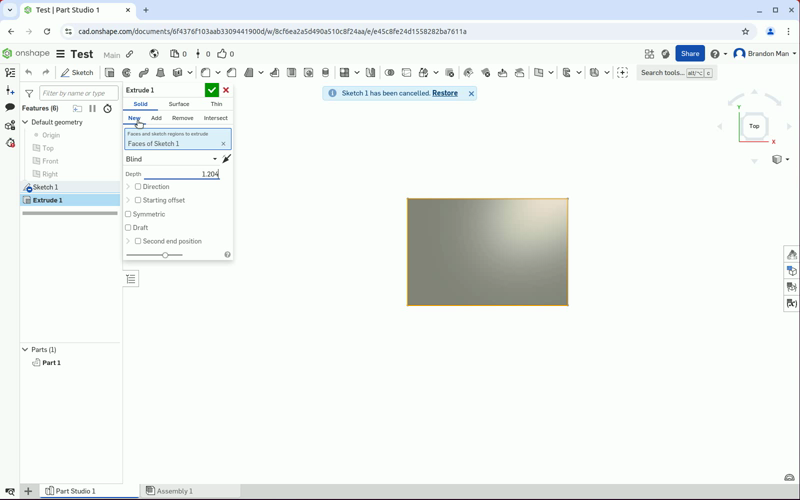
key(enter)
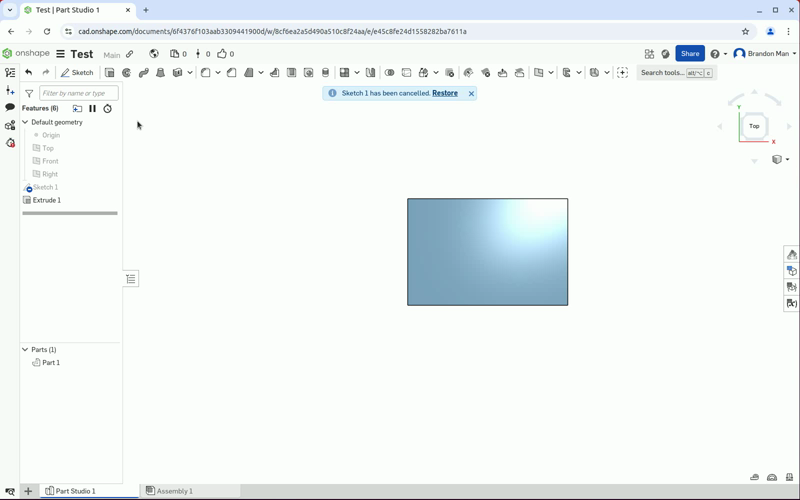
key(shift+h)
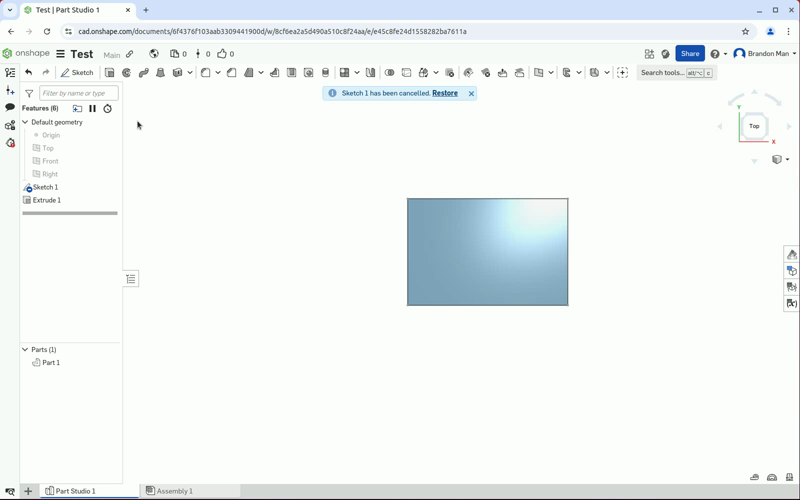
key(shift+h)
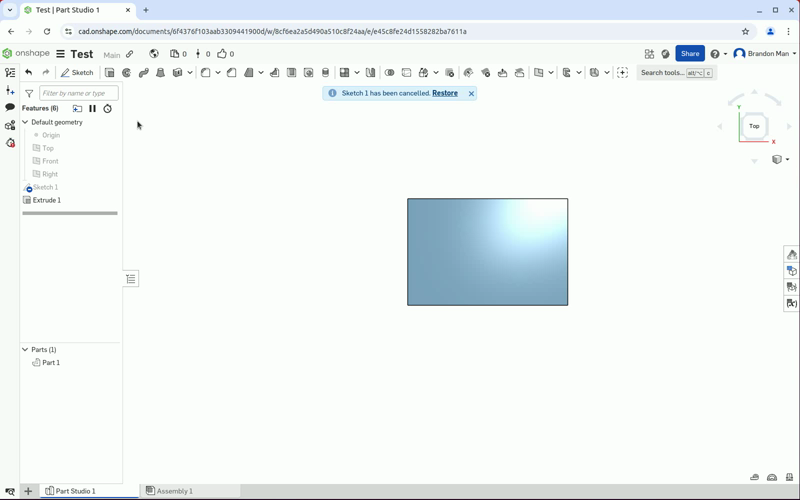
mouse_move(73, 189)
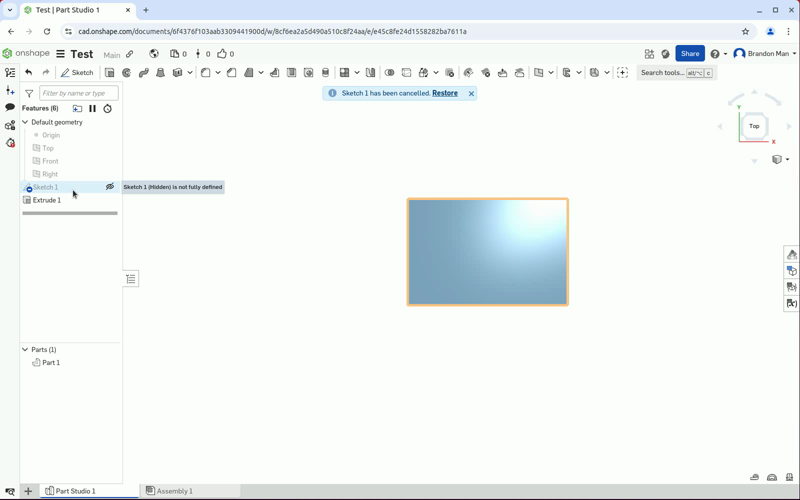
click(73, 189)
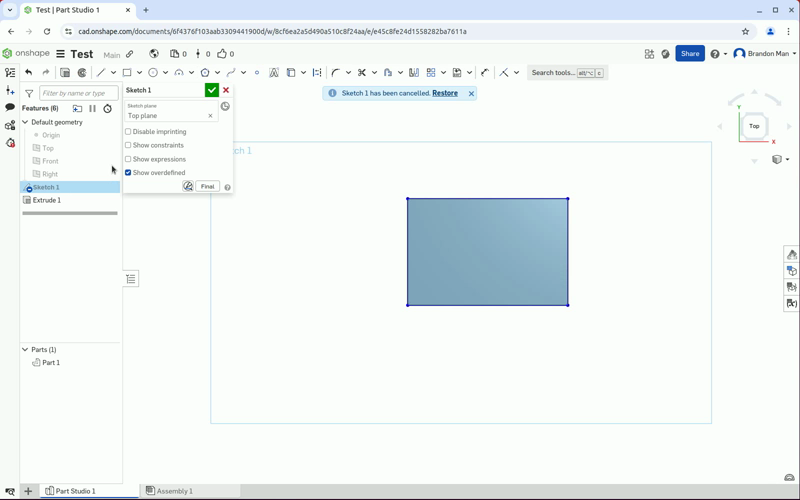
mouse_move(229, 92)
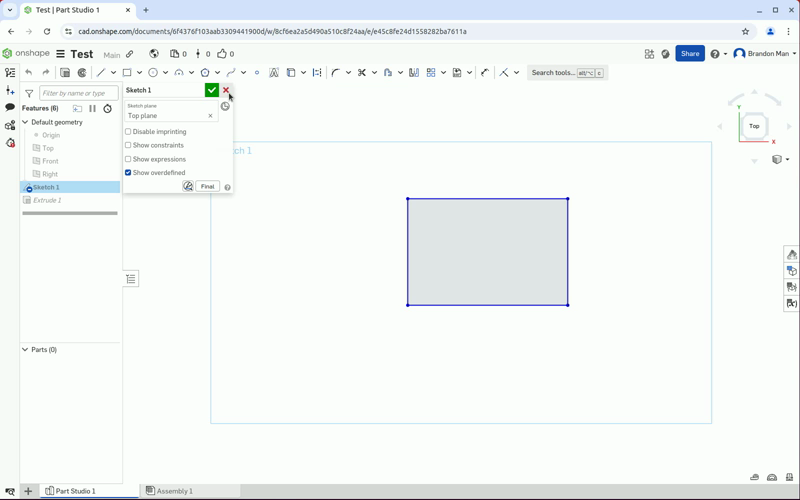
click(229, 92)
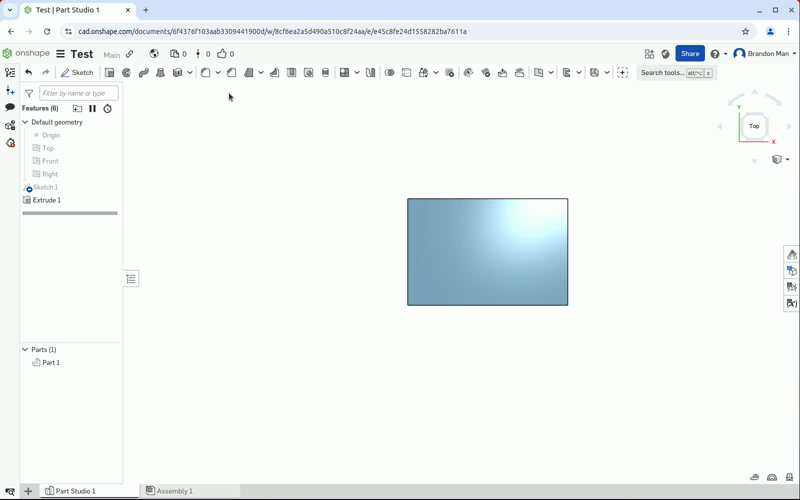
mouse_move(541, 75)
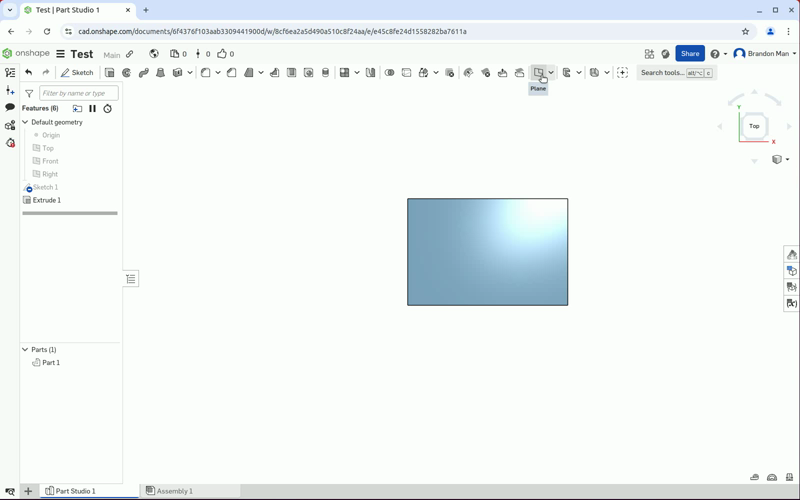
click(541, 75)
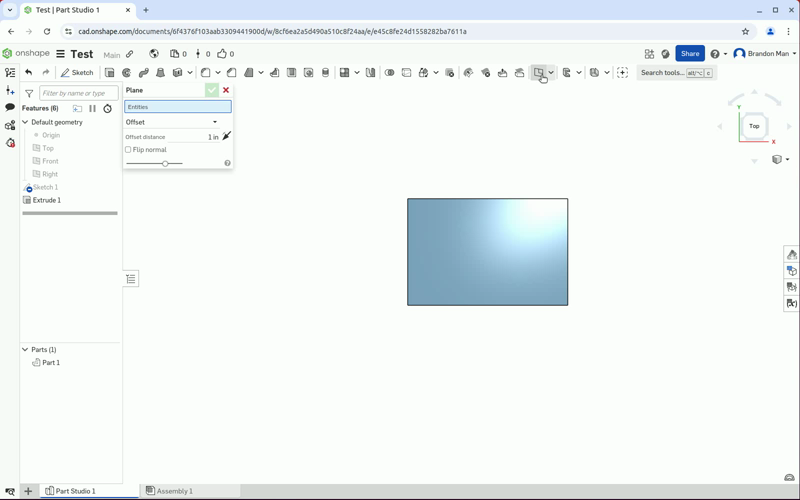
mouse_move(73, 150)
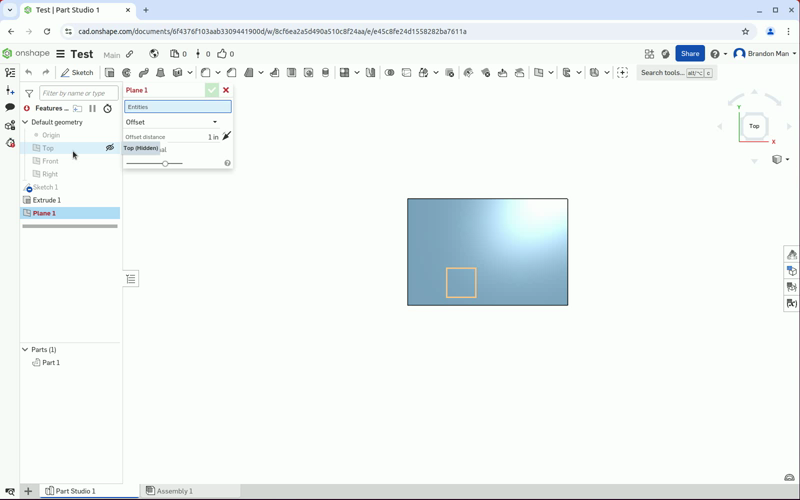
click(73, 150)
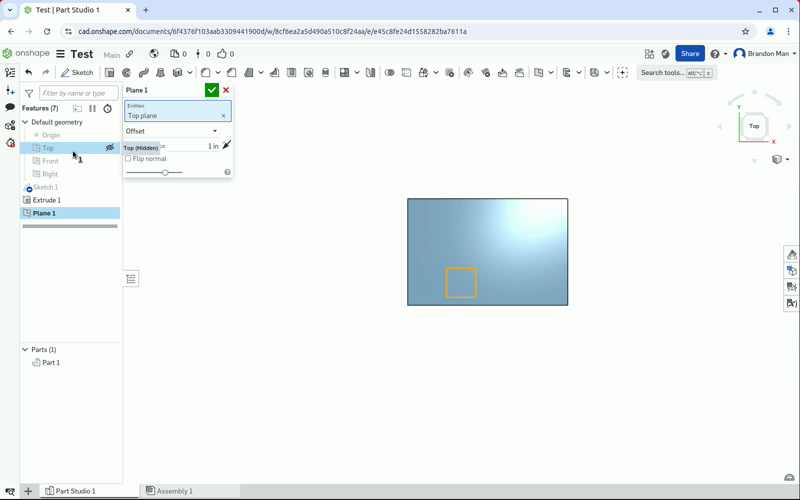
key(tab, 2)
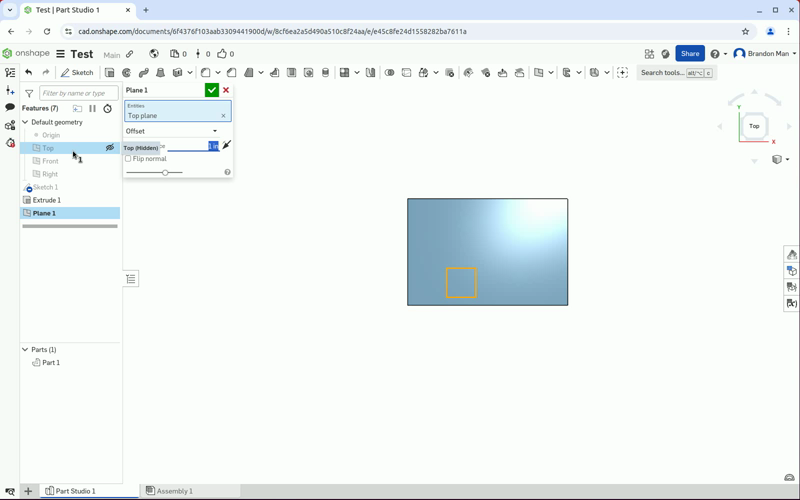
text(1.202)
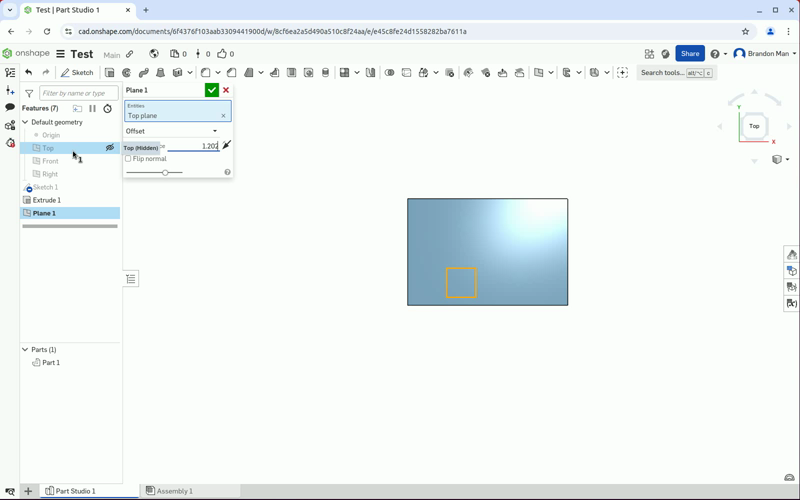
key(enter, 2)
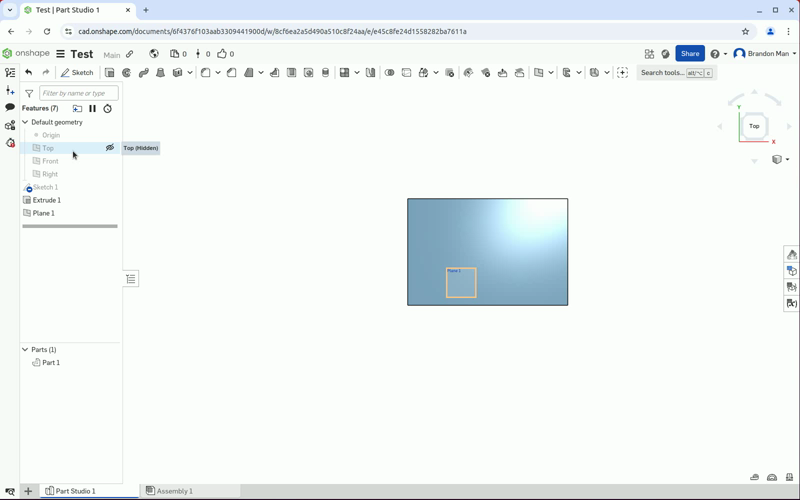
key(shift+s)
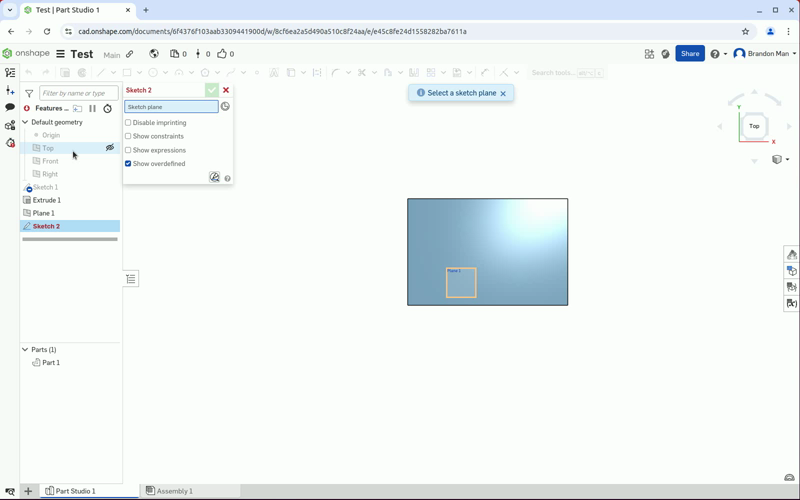
mouse_move(73, 215)
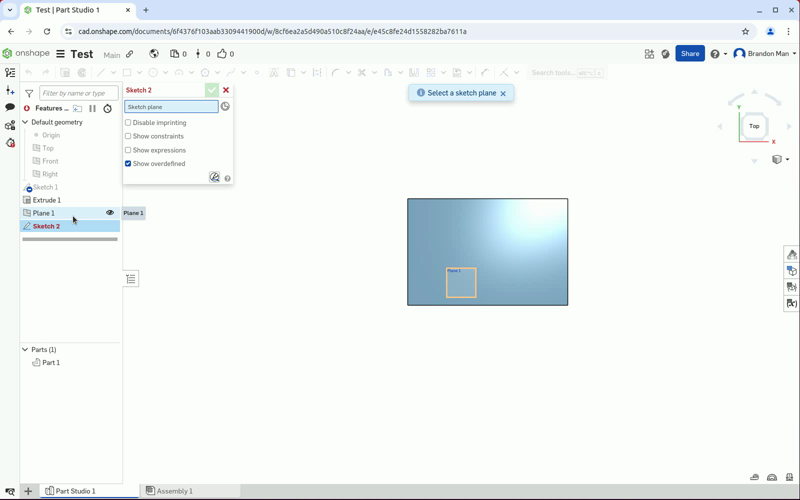
click(73, 215)
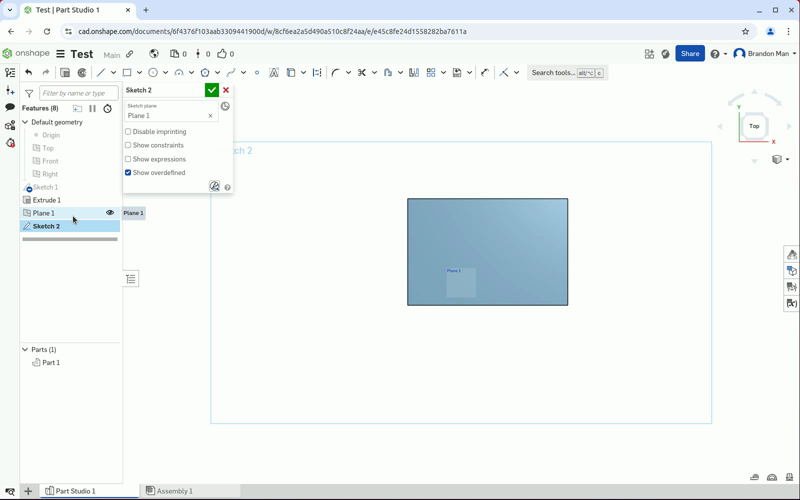
mouse_move(73, 352)
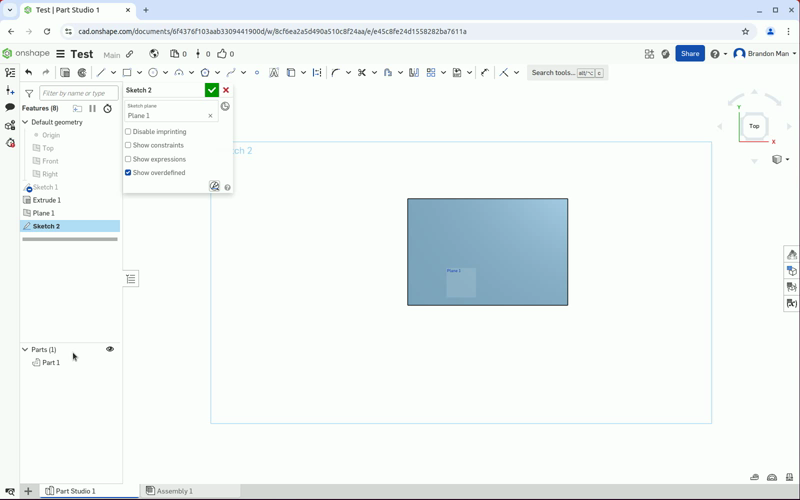
key(y)
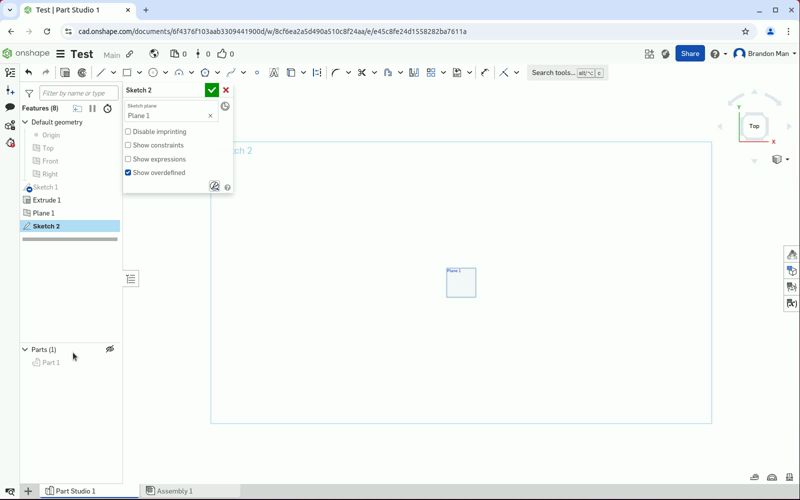
key(l)
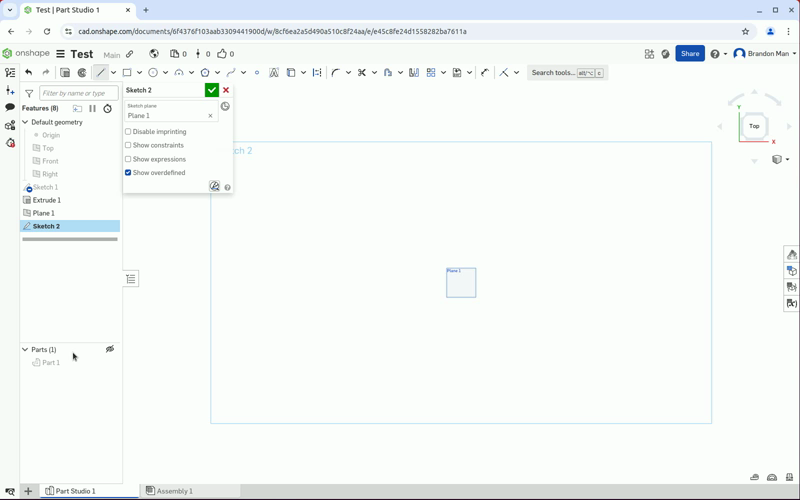
key_down(shift)
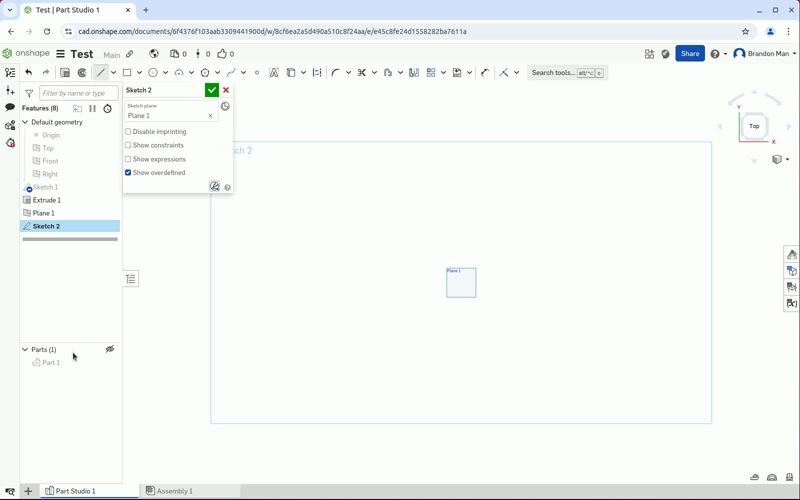
mouse_move(417, 295)
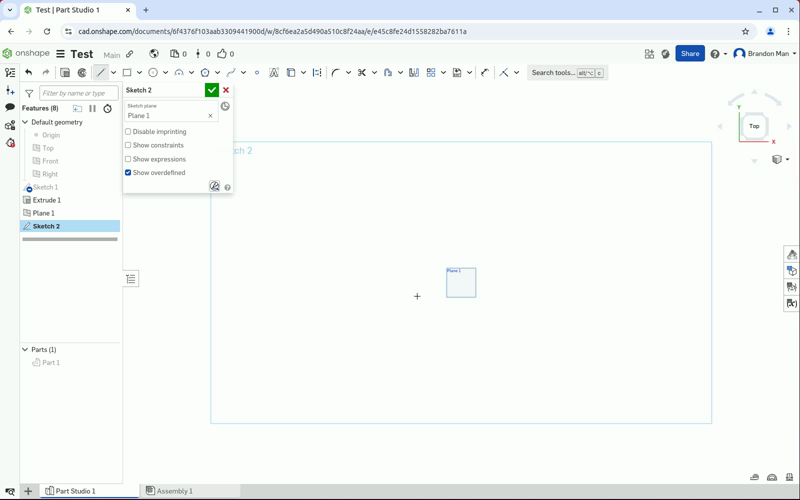
click(417, 295)
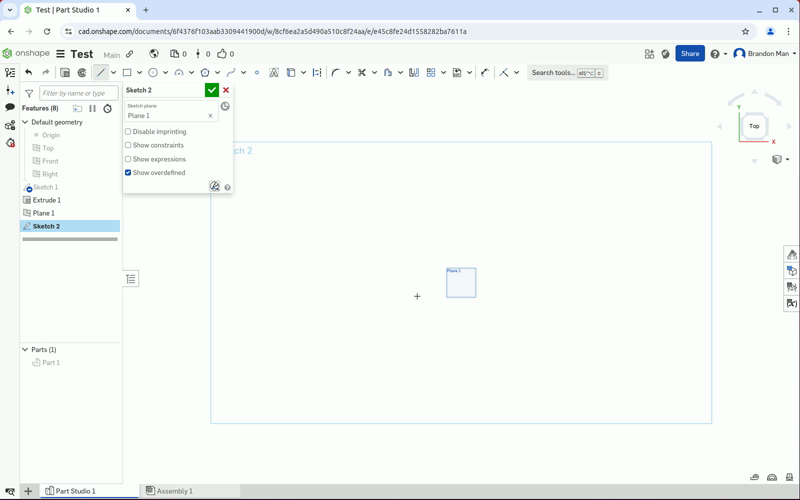
key_up(shift)
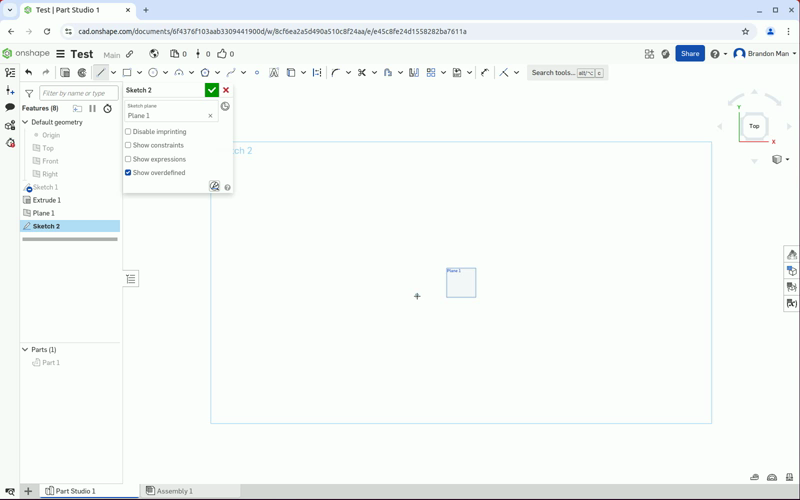
key_down(shift)
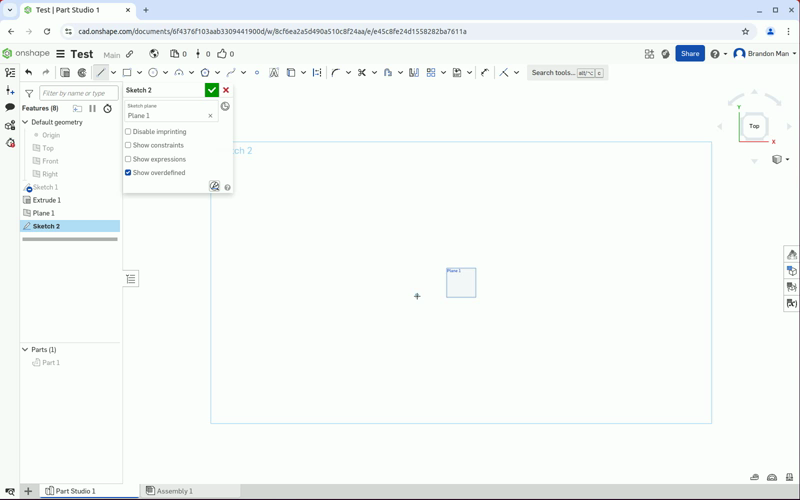
mouse_move(558, 295)
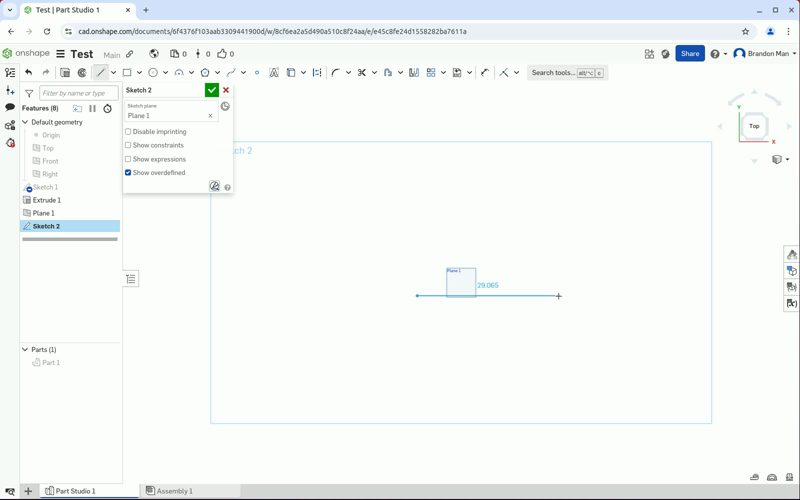
click(558, 295)
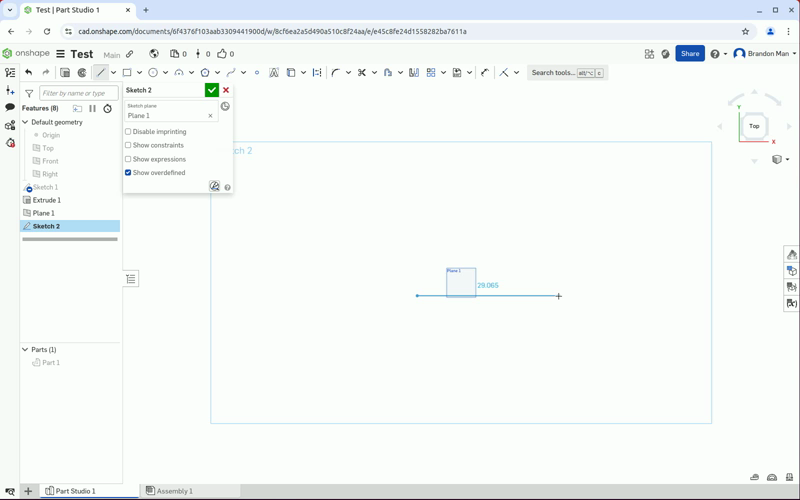
key_up(shift)
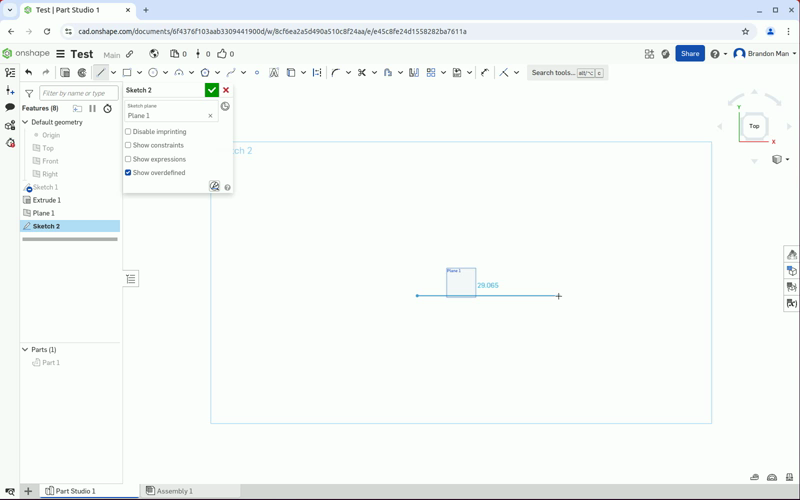
key_down(shift)
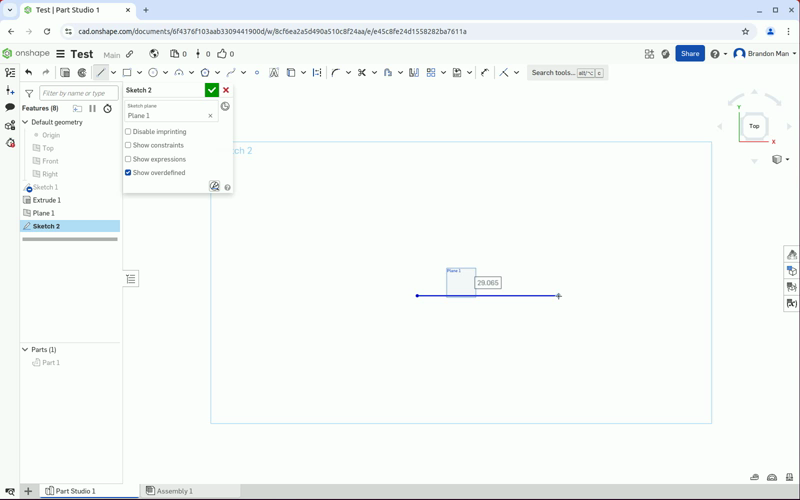
mouse_move(558, 209)
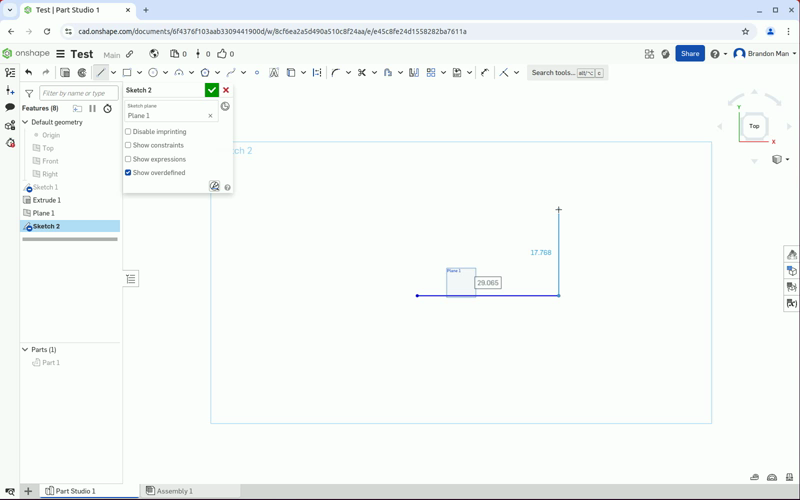
click(558, 209)
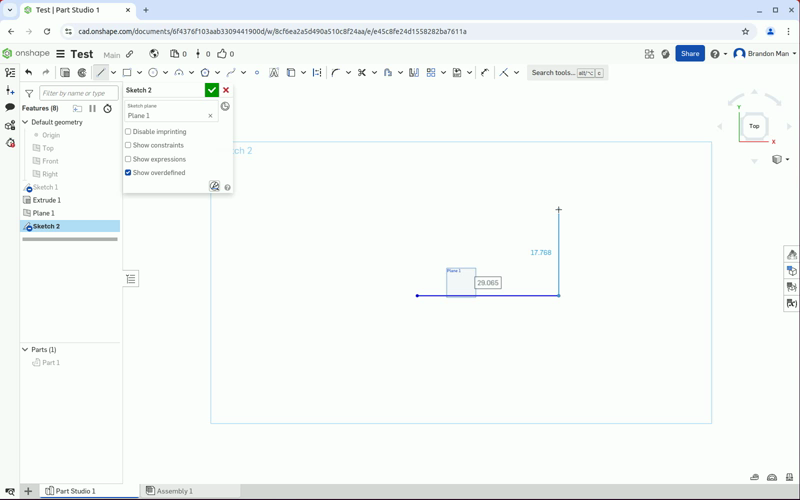
key_up(shift)
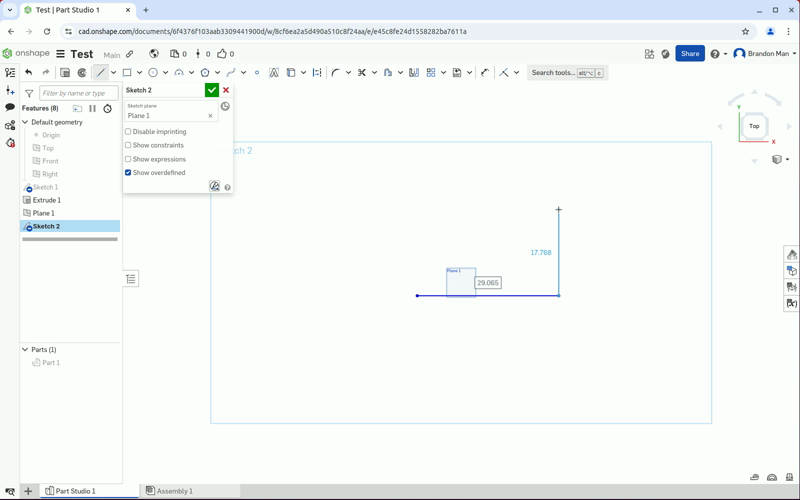
key_down(shift)
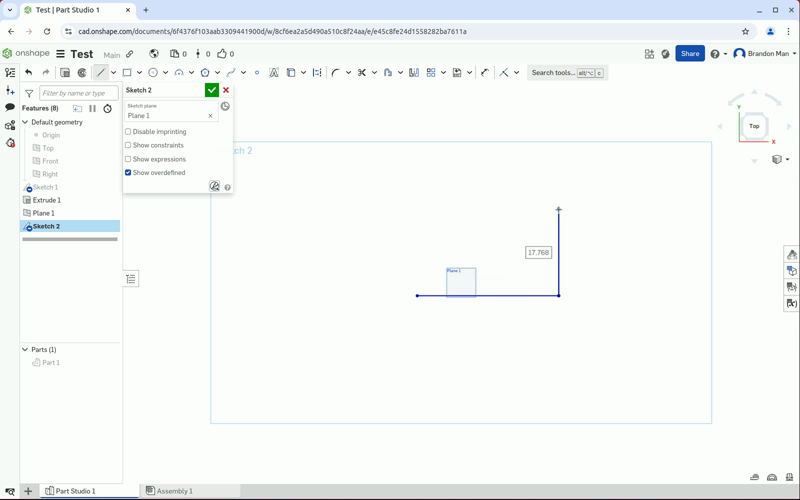
mouse_move(417, 209)
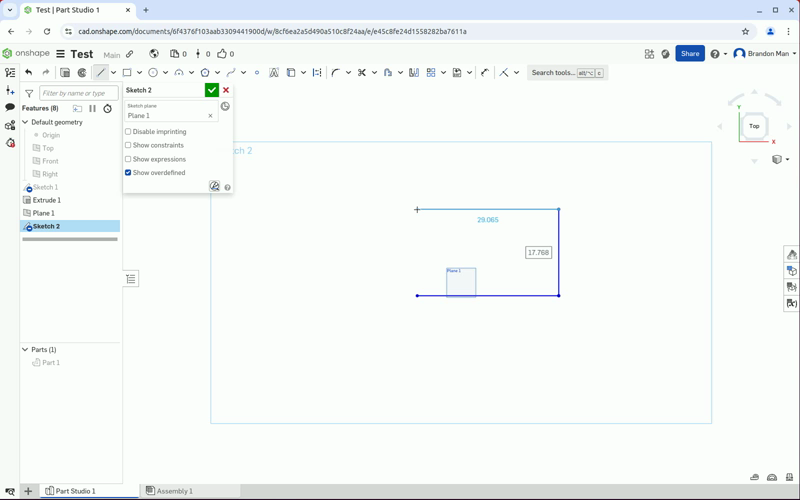
click(417, 209)
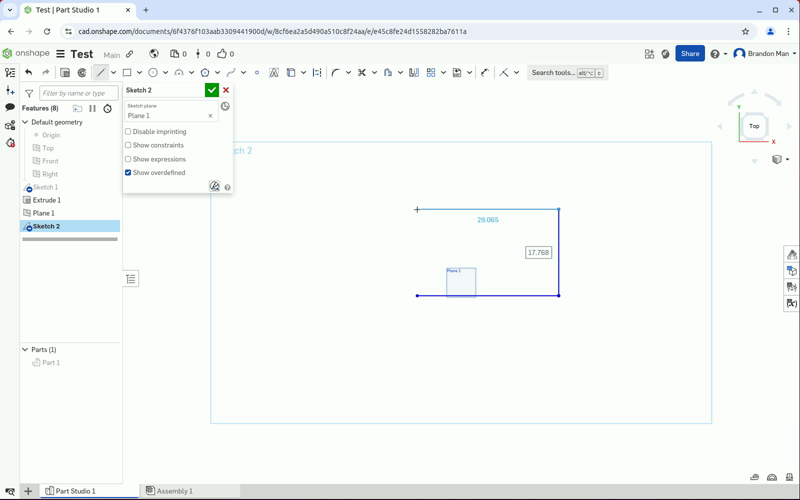
key_up(shift)
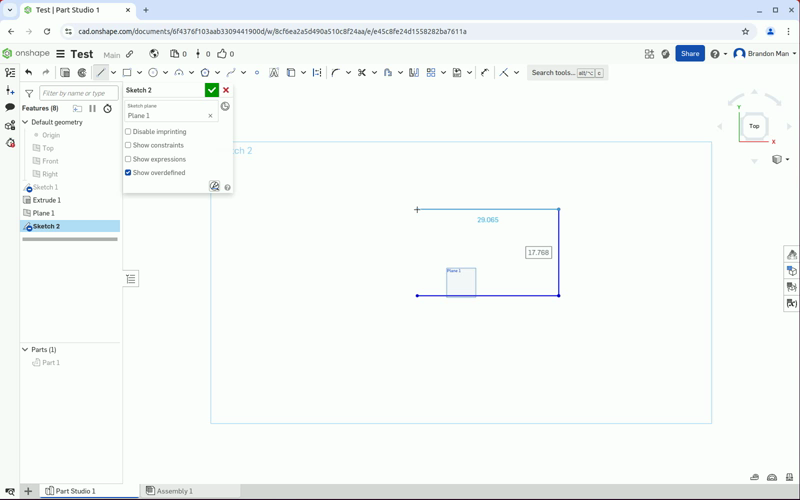
key_down(shift)
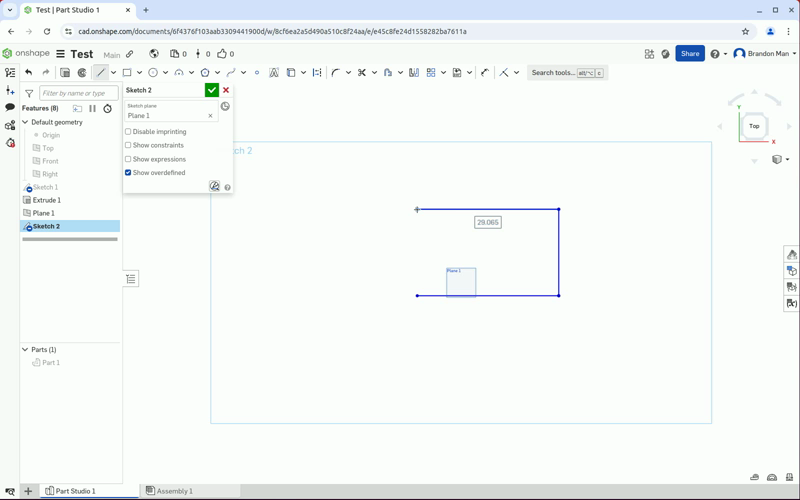
mouse_move(417, 295)
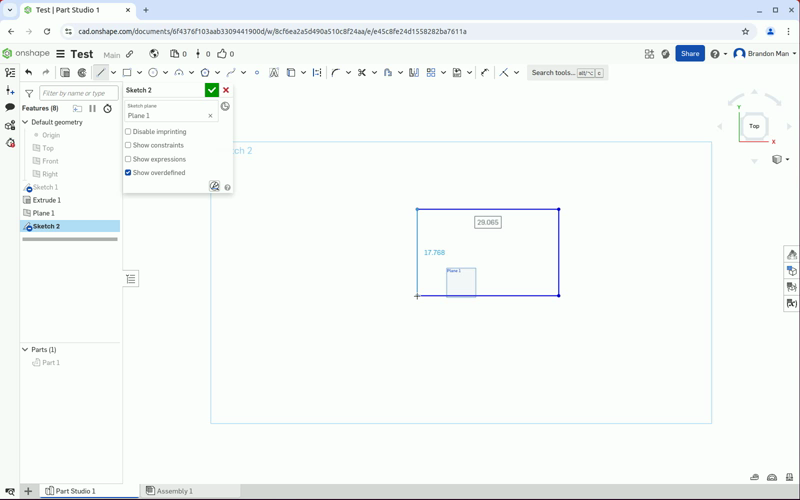
key_up(shift)
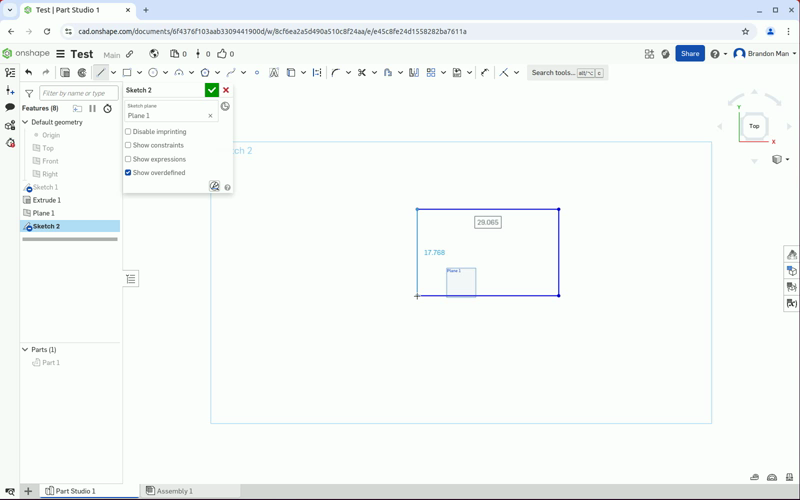
click(417, 295)
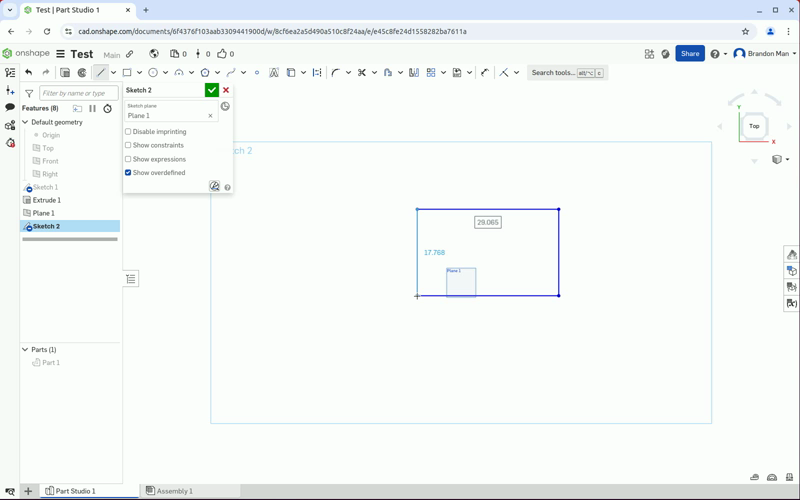
key(esc)
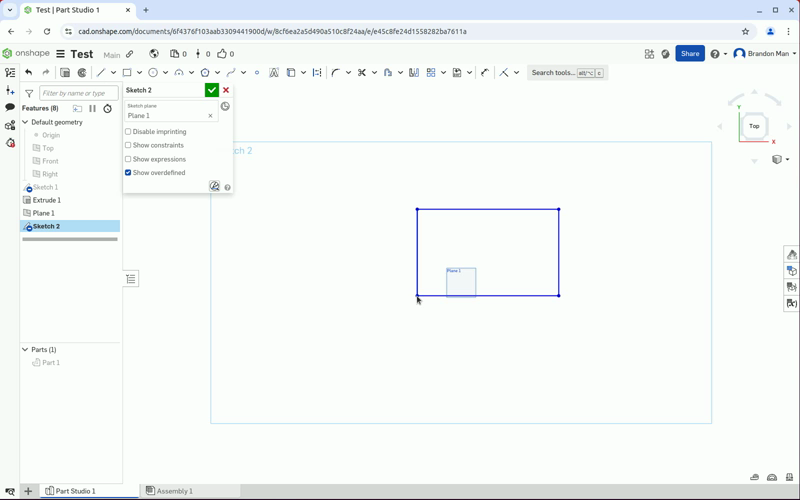
mouse_move(498, 267)
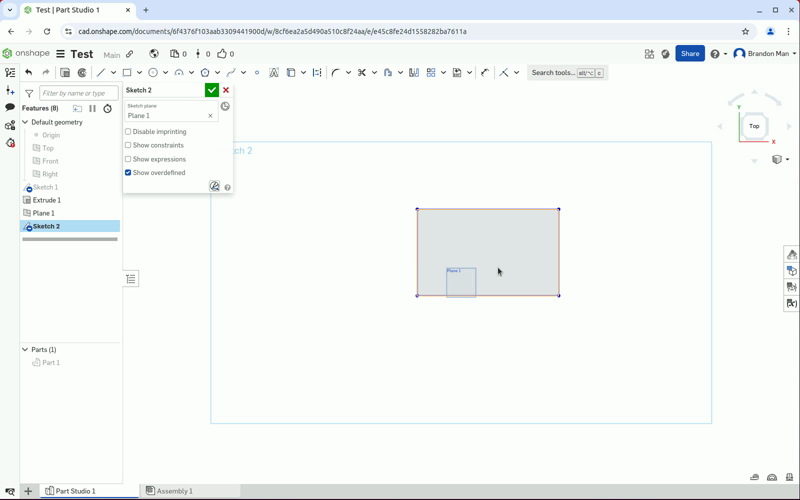
click(498, 267)
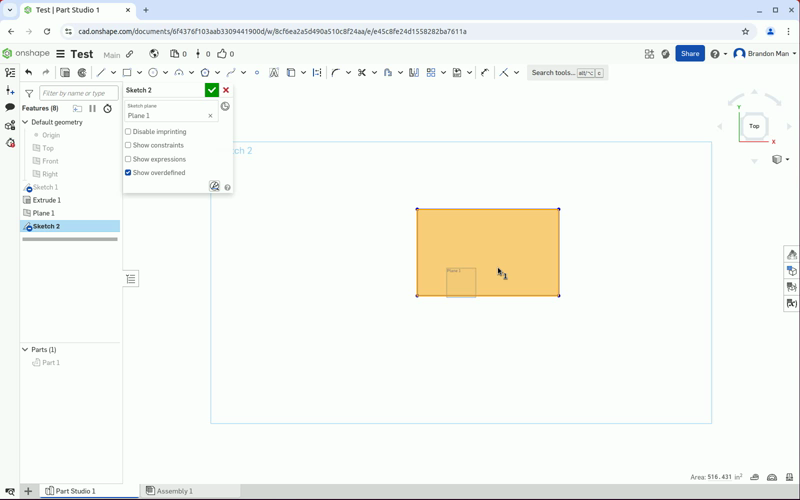
mouse_move(73, 352)
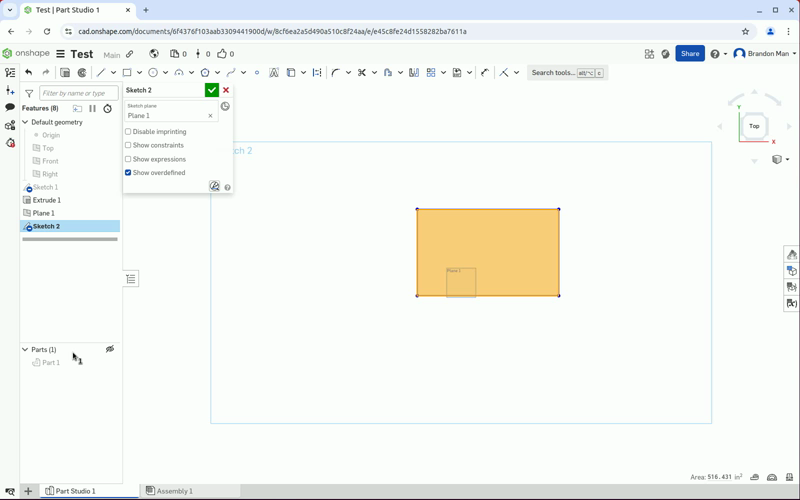
key(shift+y)
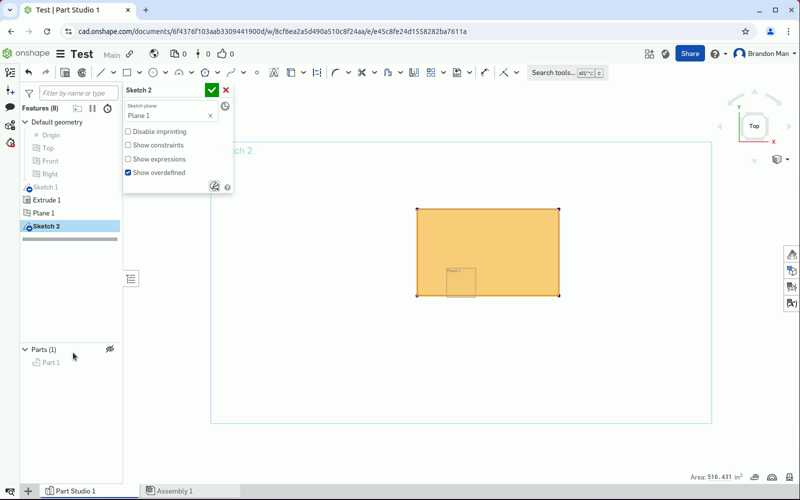
key(shift+e)
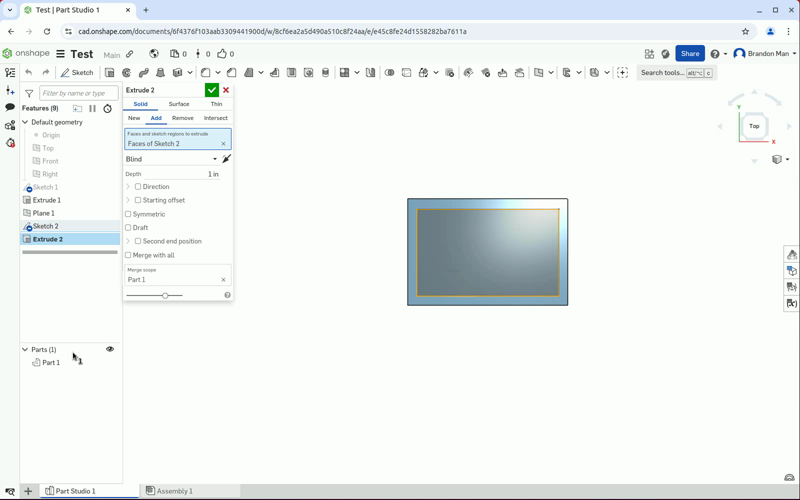
mouse_move(143, 106)
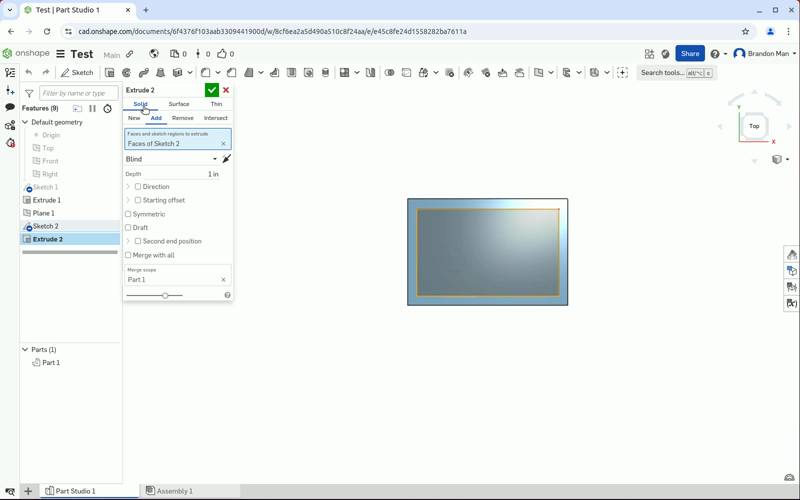
click(143, 106)
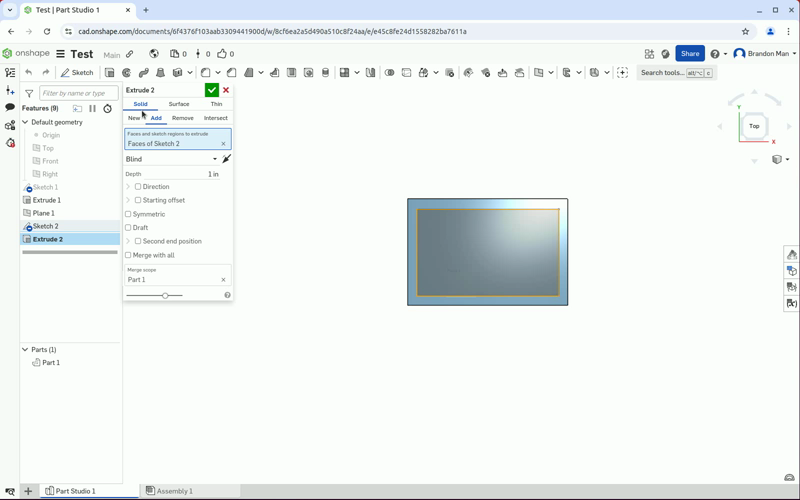
mouse_move(137, 120)
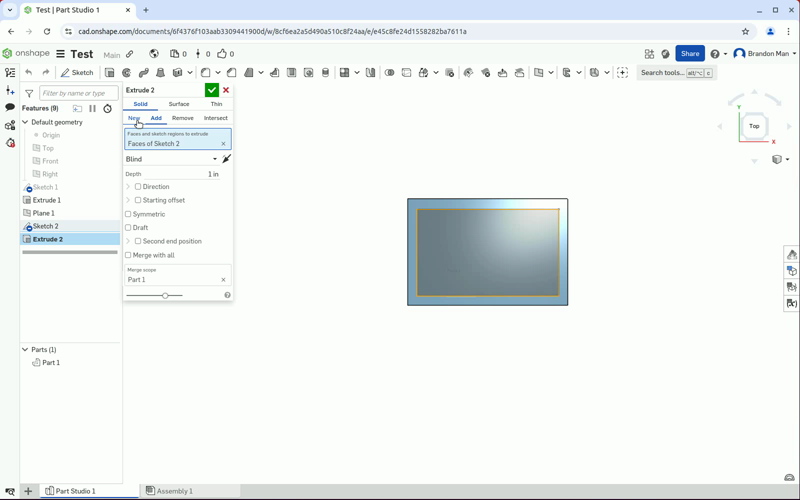
click(137, 120)
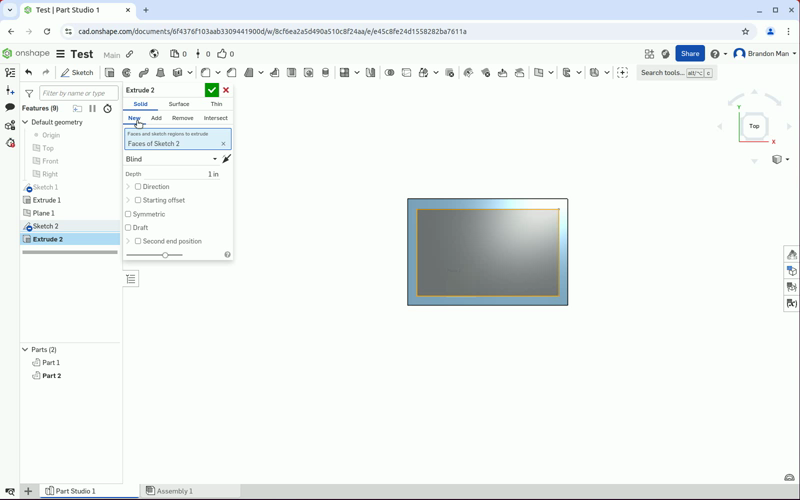
key(tab, 4)
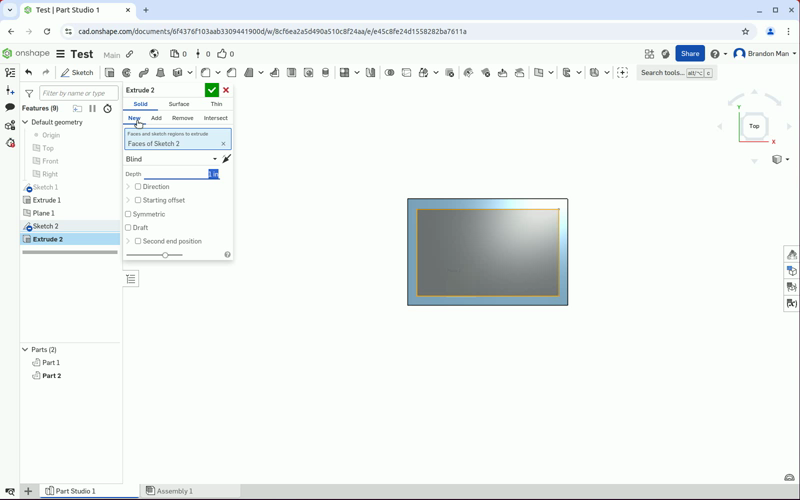
text(11.313)
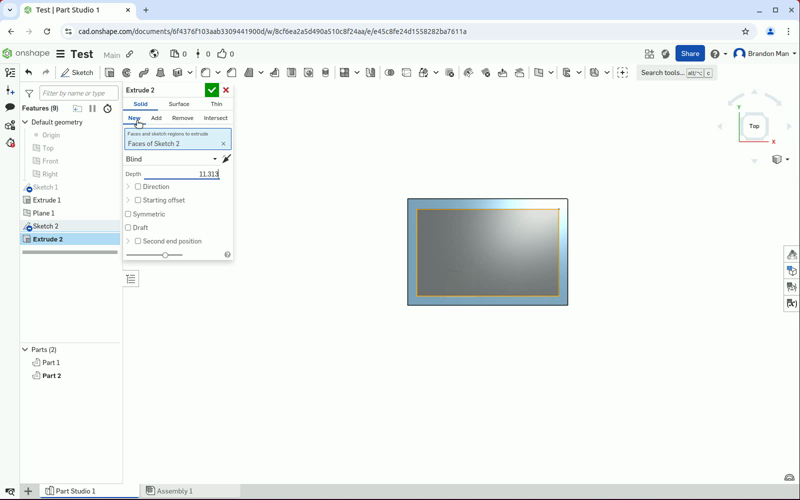
key(enter)
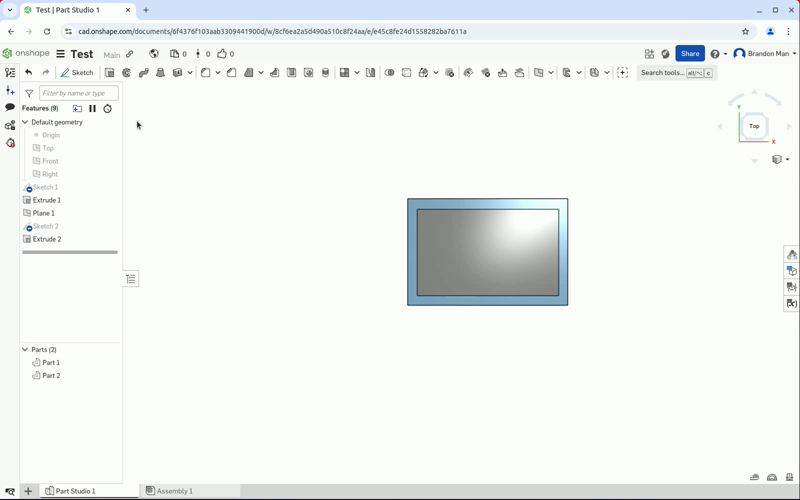
key(shift+h)
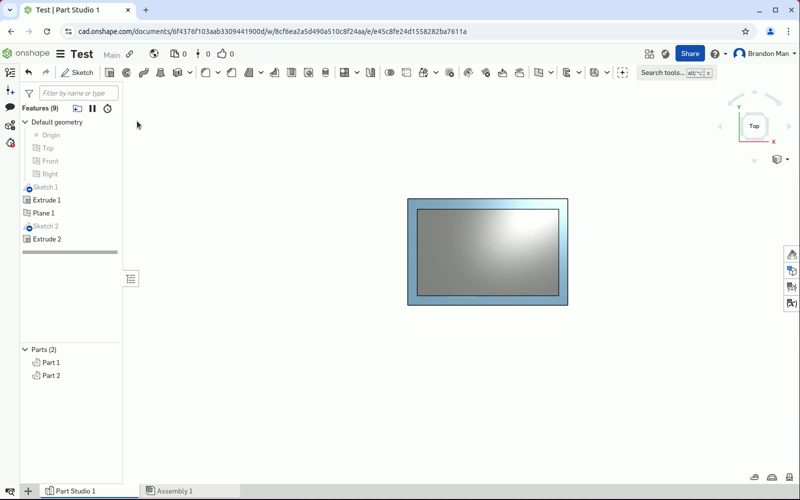
key(shift+h)
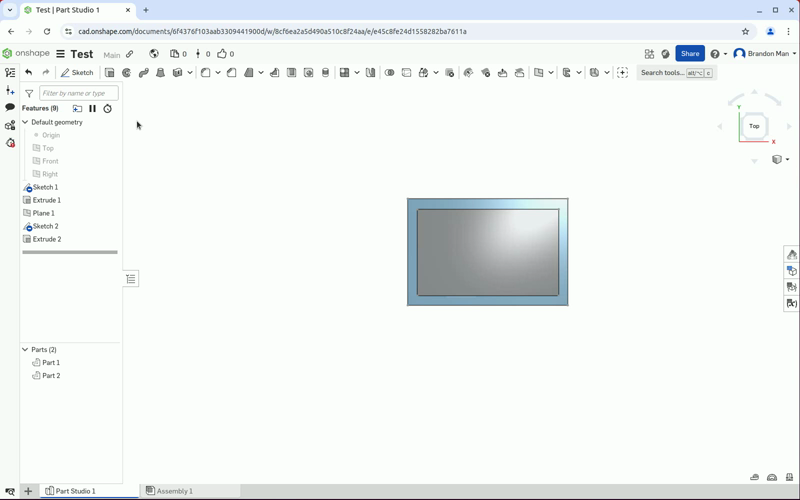
key(shift+7)
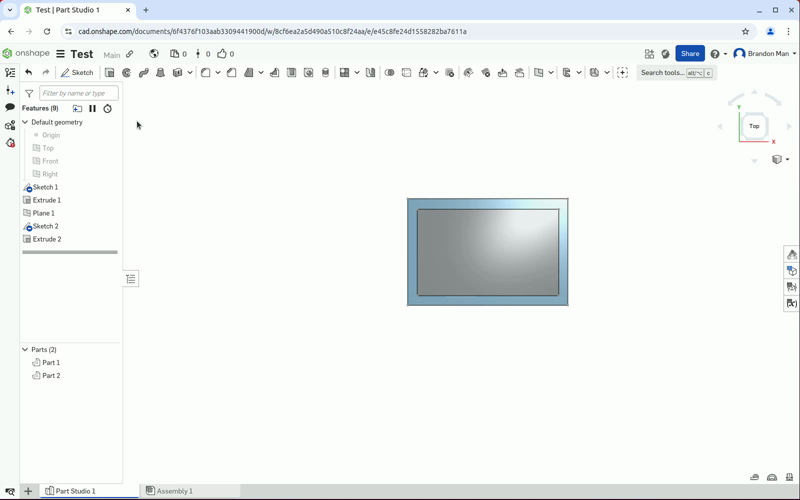
key(up, 3)
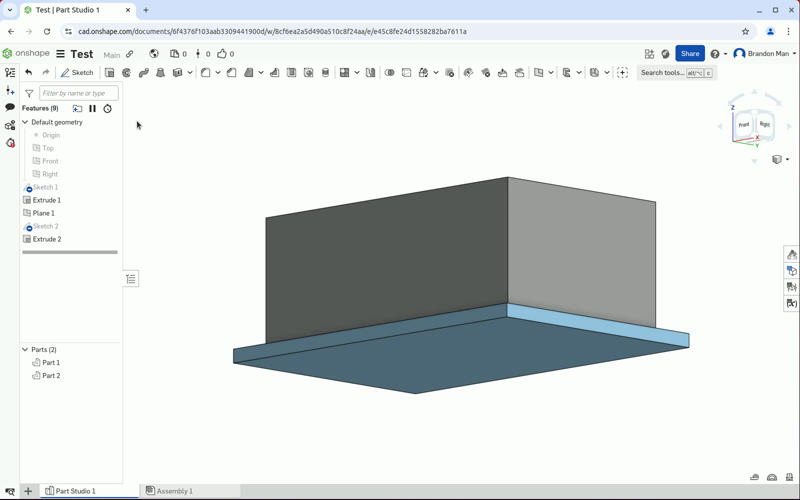
key(left, 3)
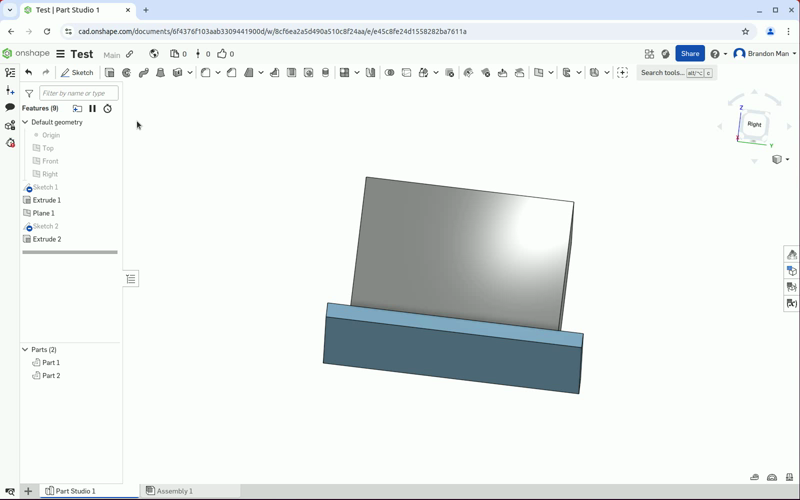
key(right, 3)
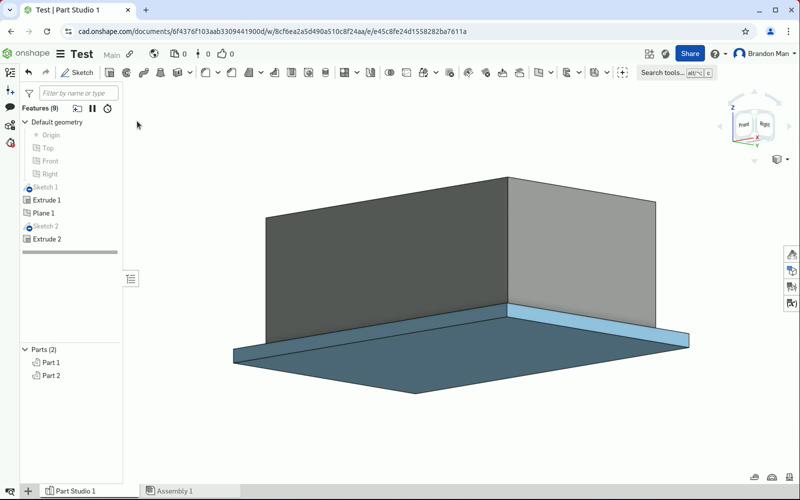
key(down, 3)
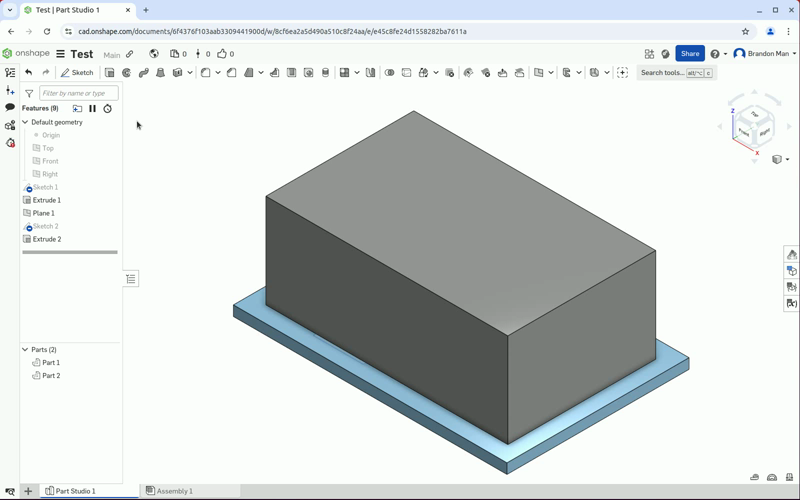
mouse_move(73, 189)
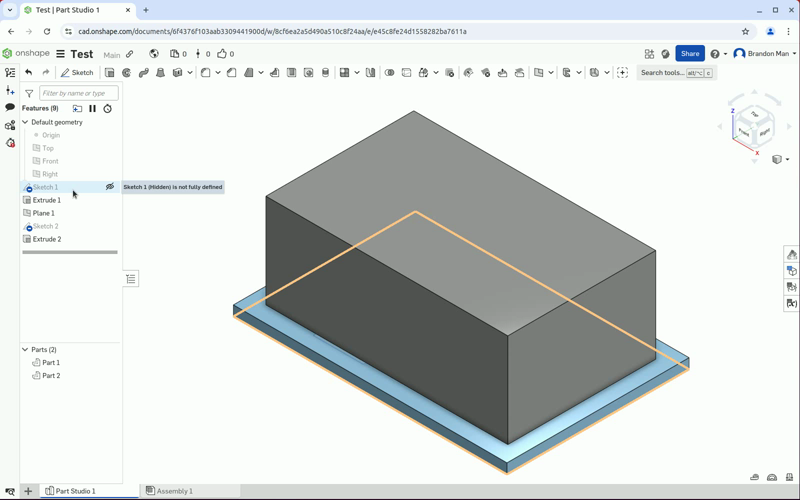
click(73, 189)